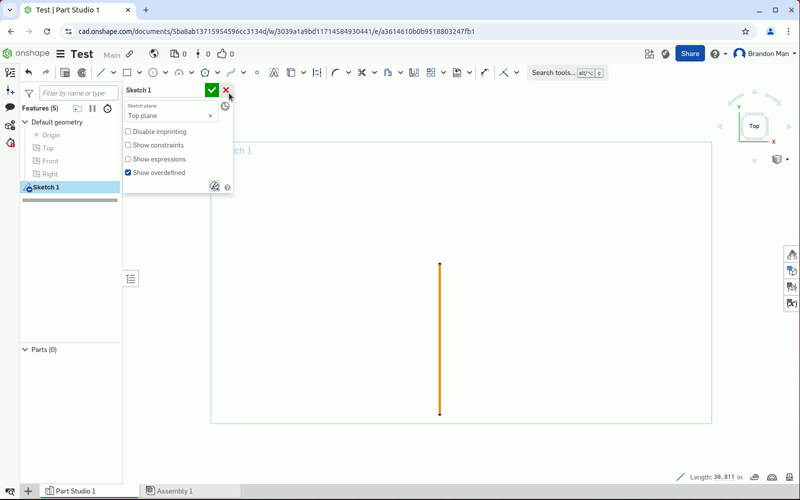
key(shift+h)
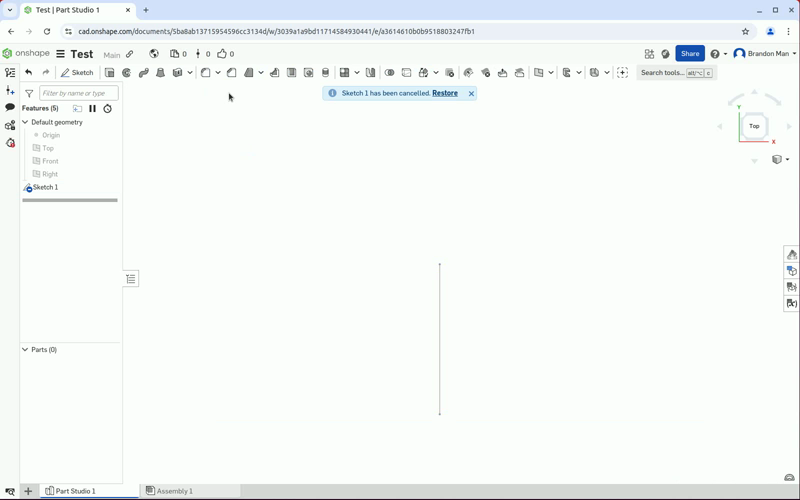
key(shift+s)
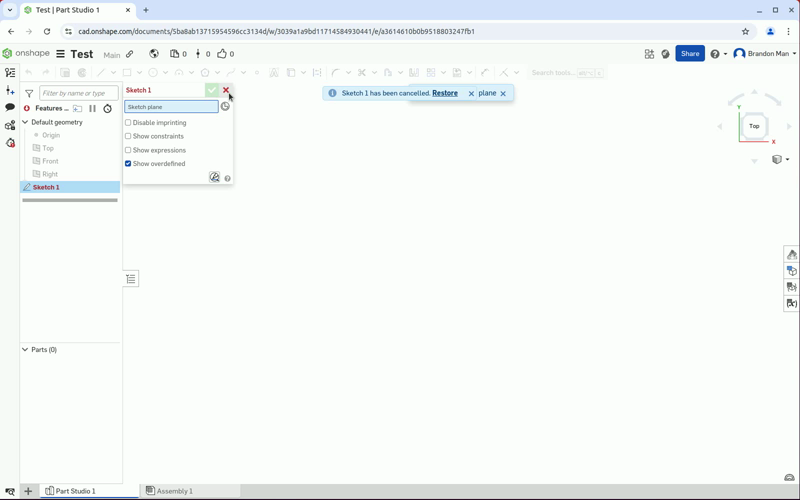
mouse_move(73, 150)
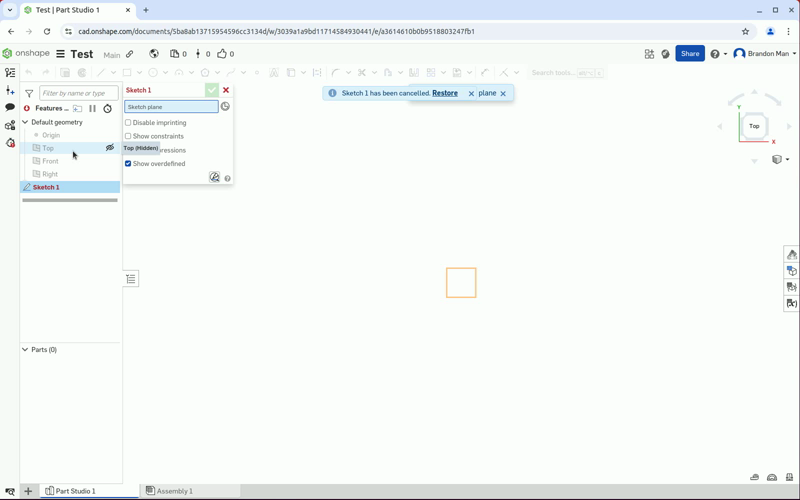
click(73, 150)
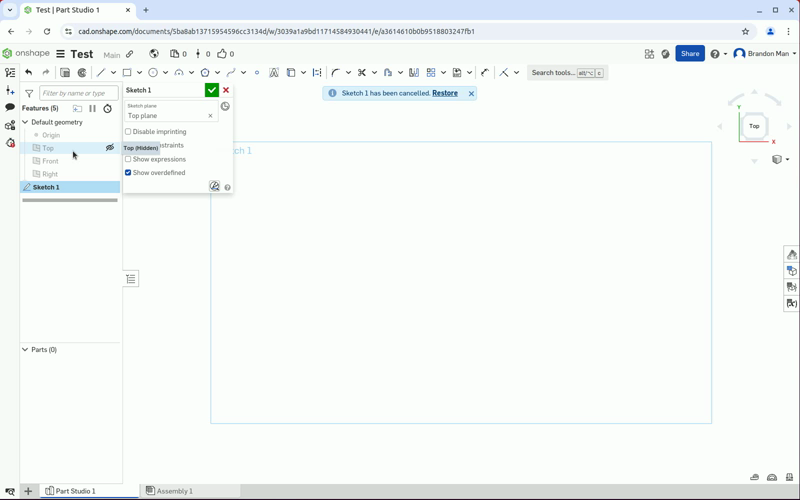
mouse_move(73, 352)
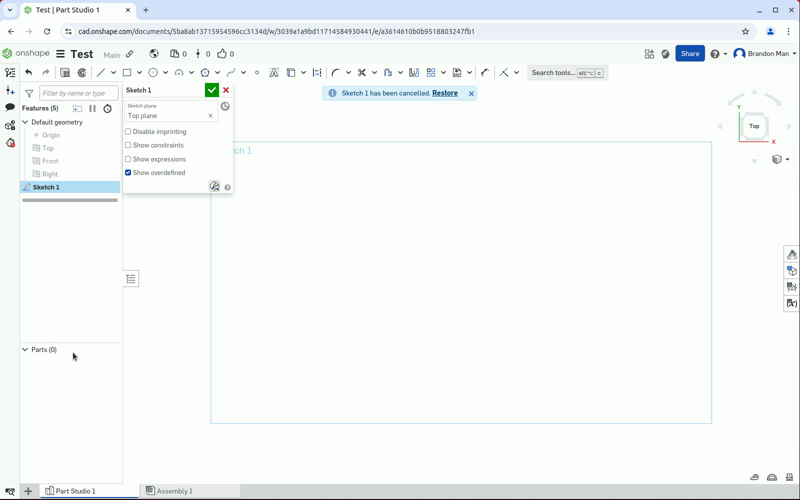
key(y)
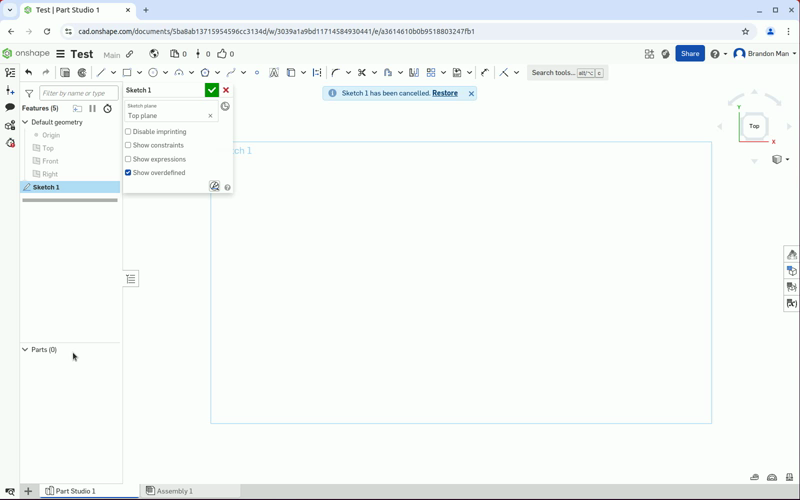
key(c)
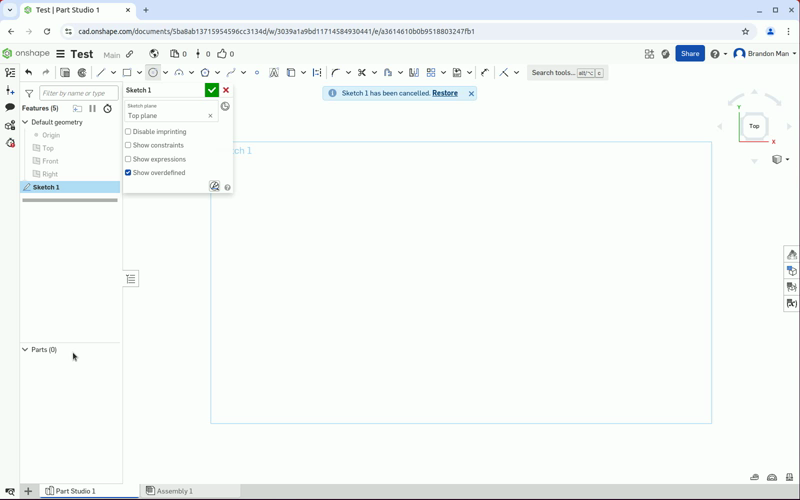
key_down(shift)
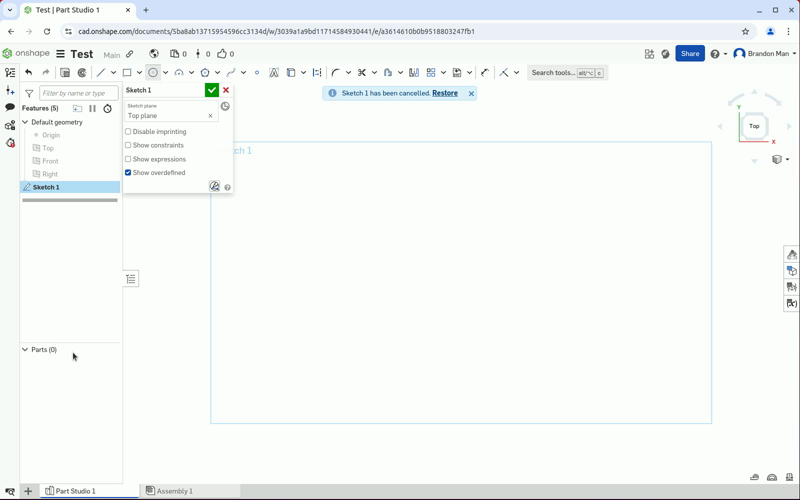
mouse_move(461, 282)
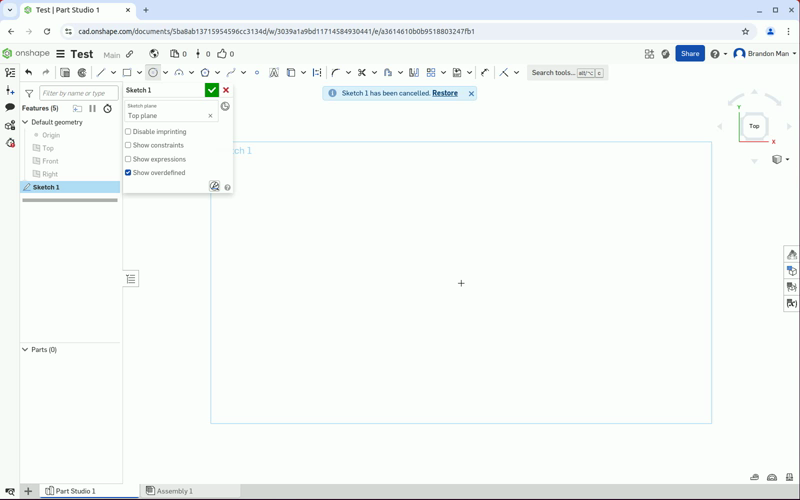
click(461, 282)
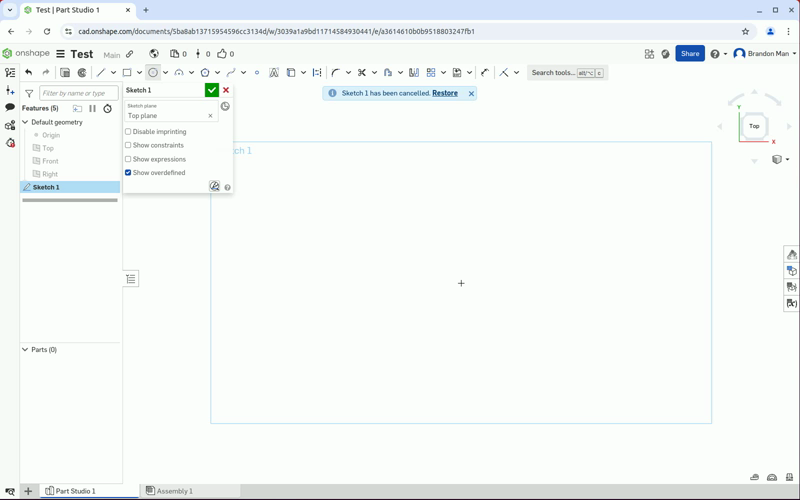
key_up(shift)
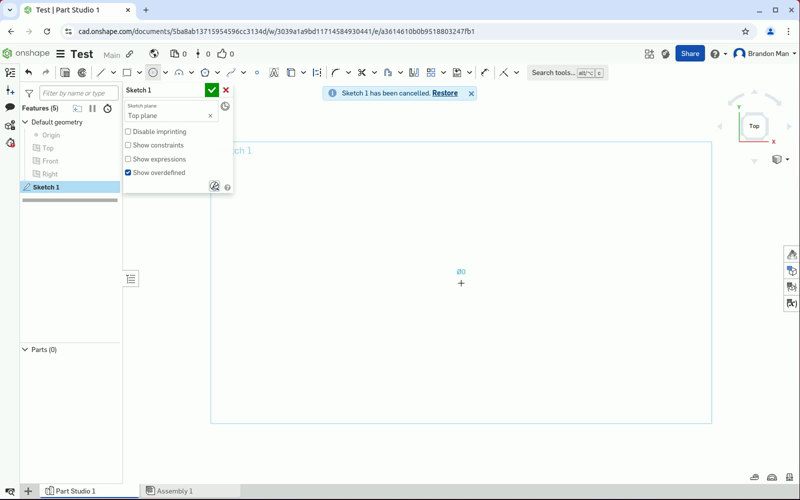
mouse_move(479, 282)
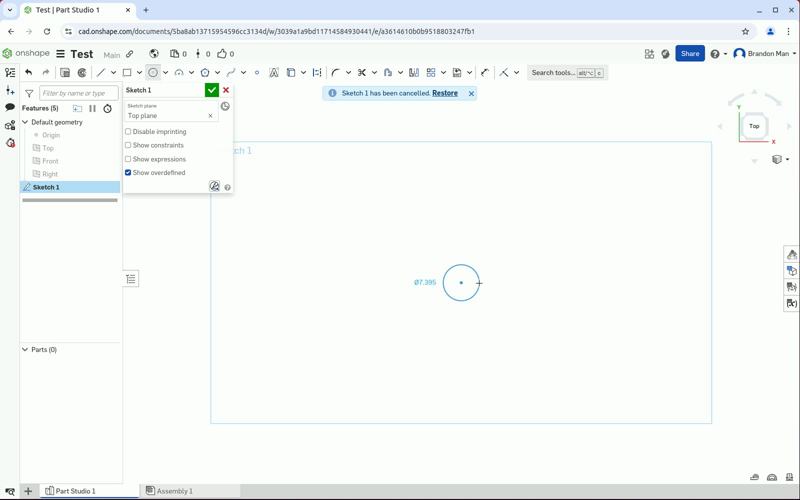
click(479, 282)
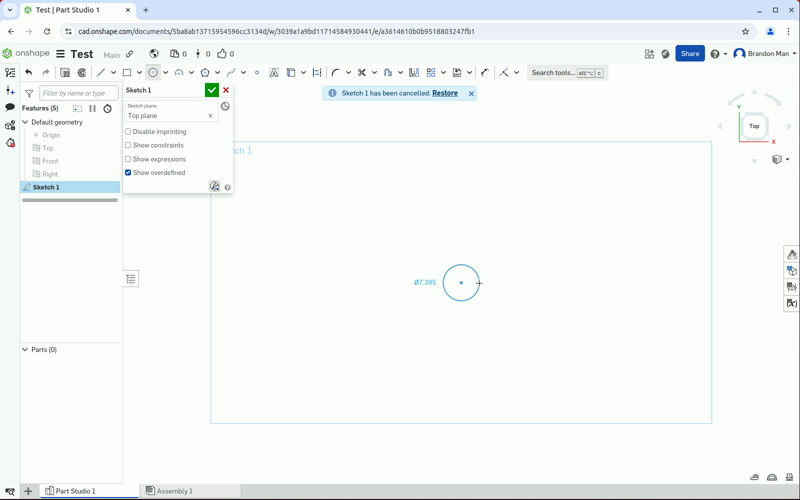
key(esc)
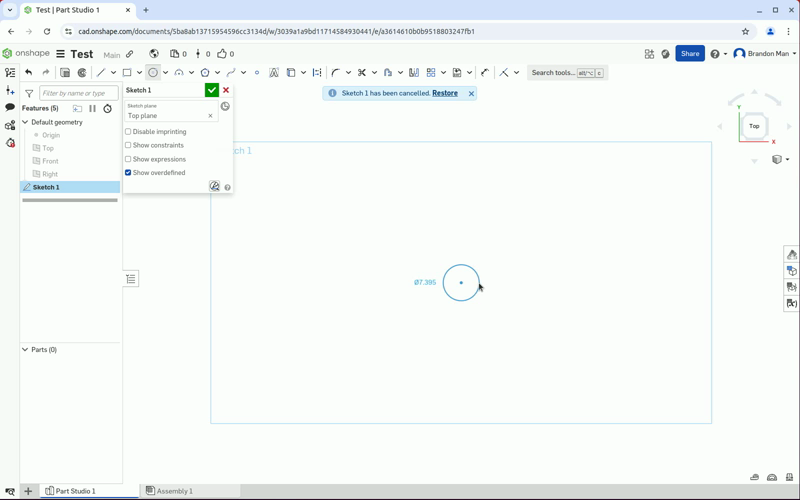
mouse_move(471, 295)
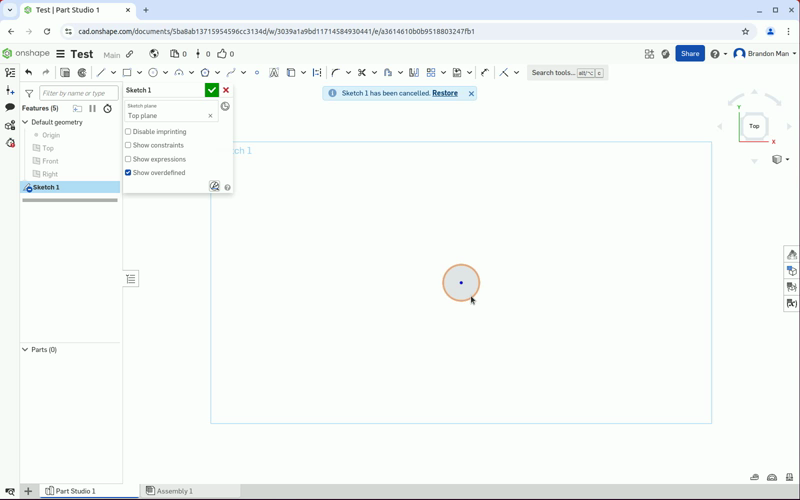
scroll(6)
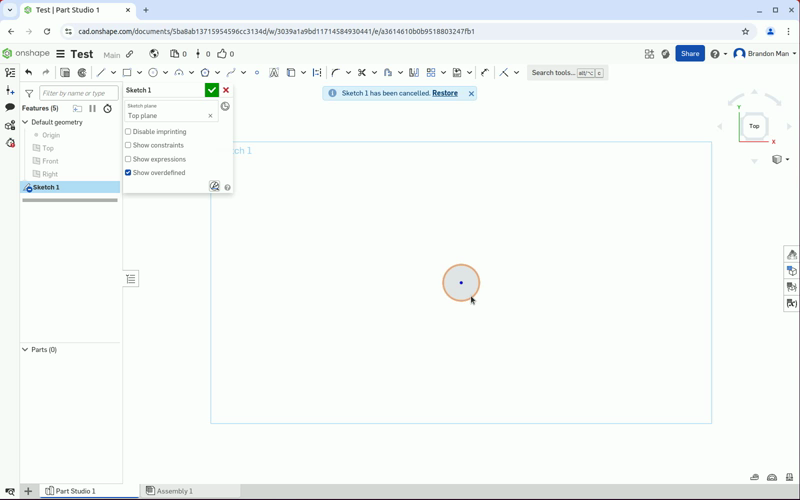
scroll(6)
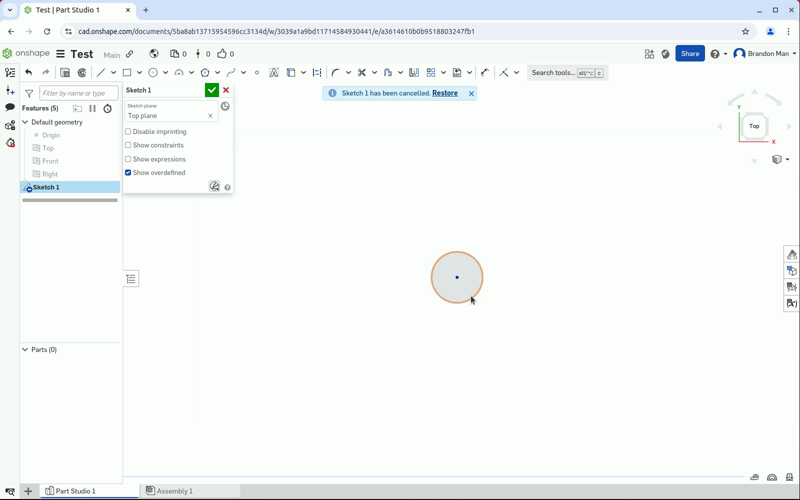
scroll(6)
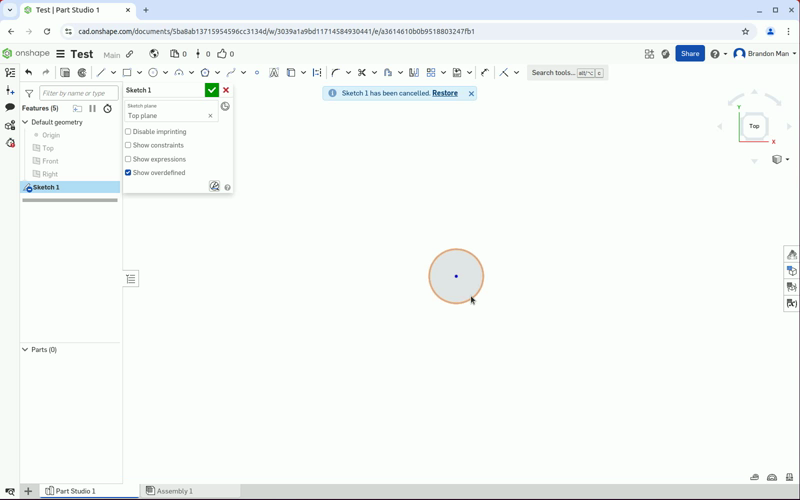
scroll(6)
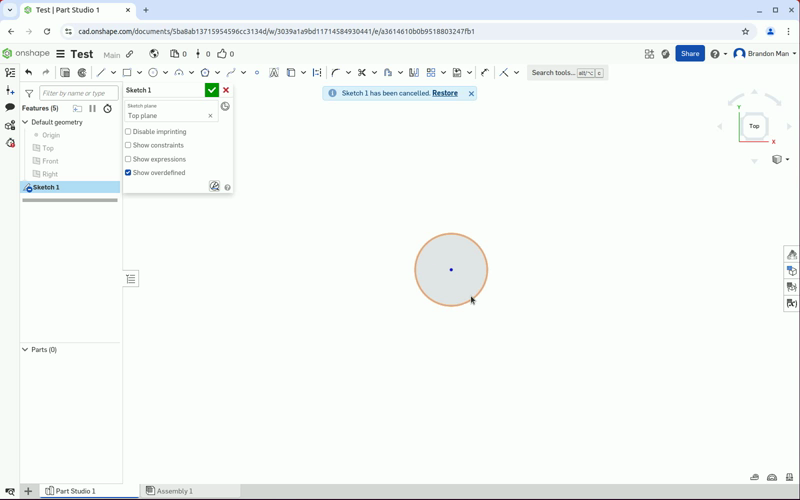
scroll(6)
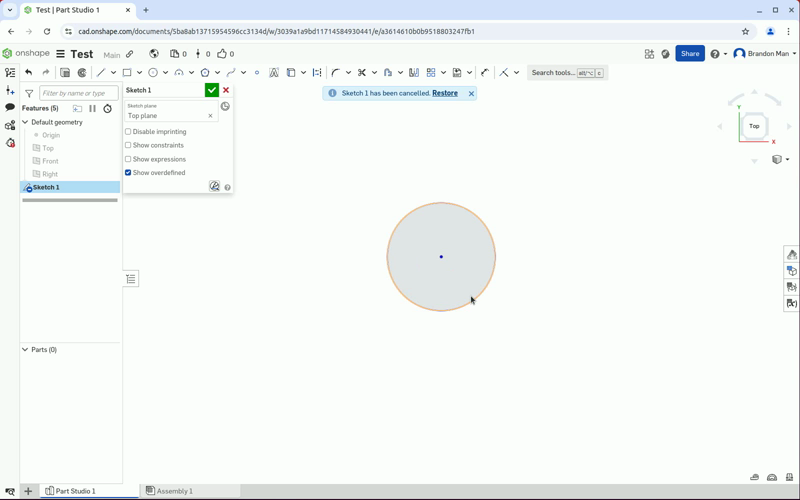
scroll(6)
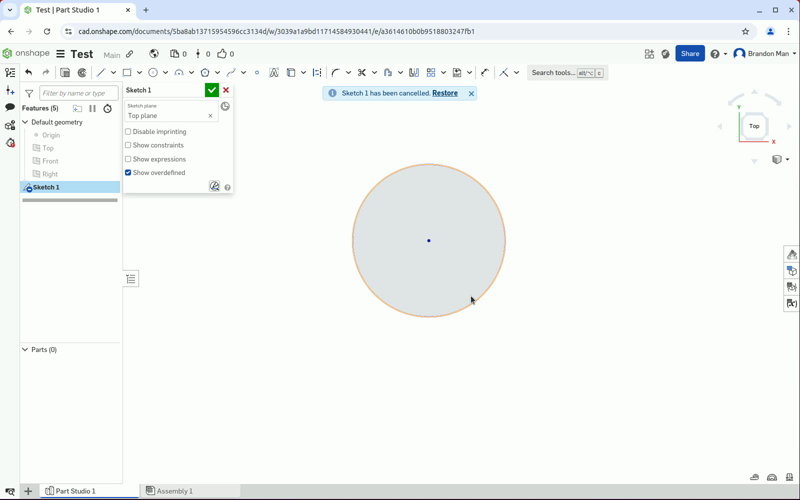
scroll(6)
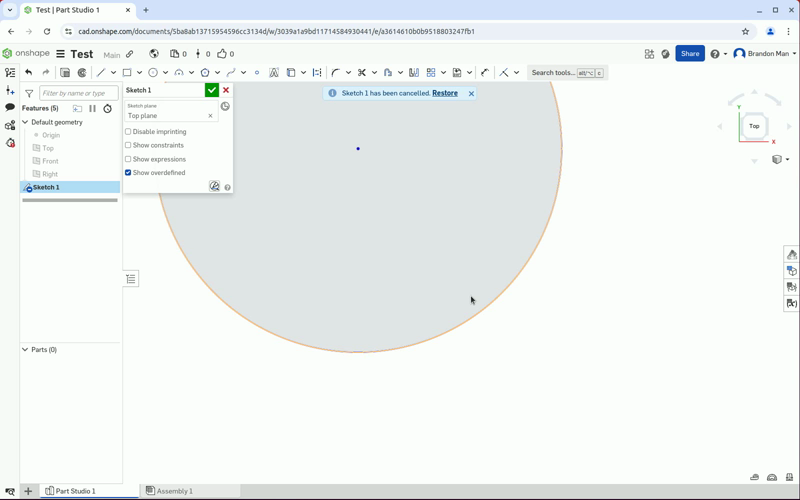
click(471, 295)
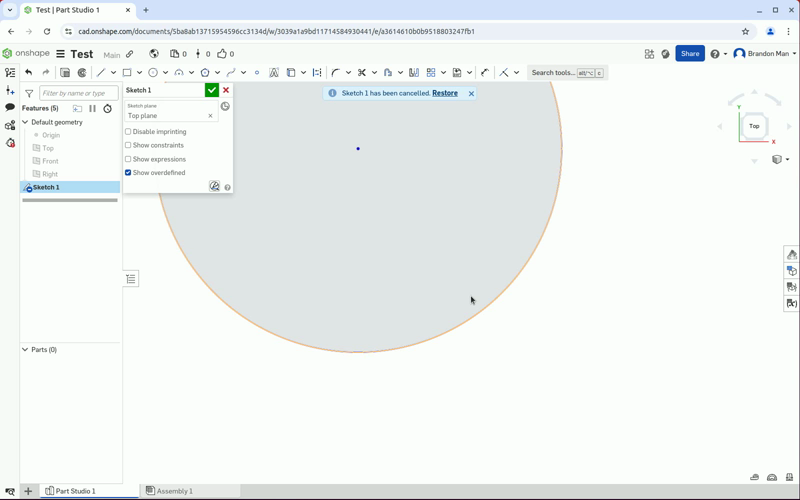
scroll(-6)
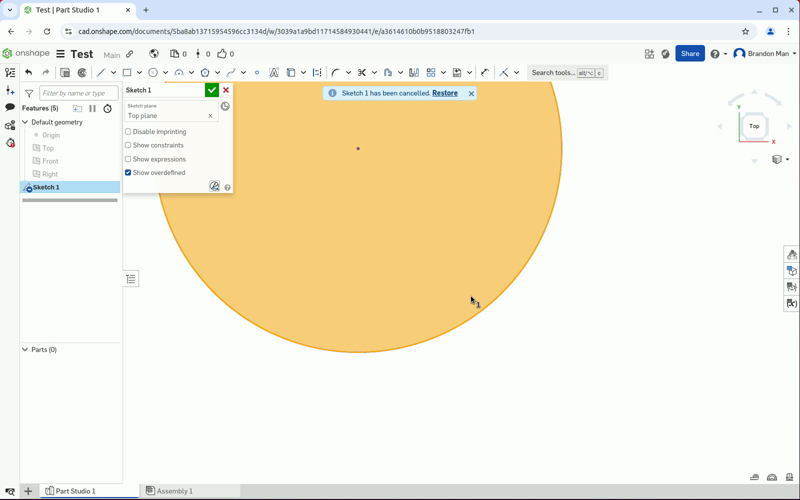
scroll(-6)
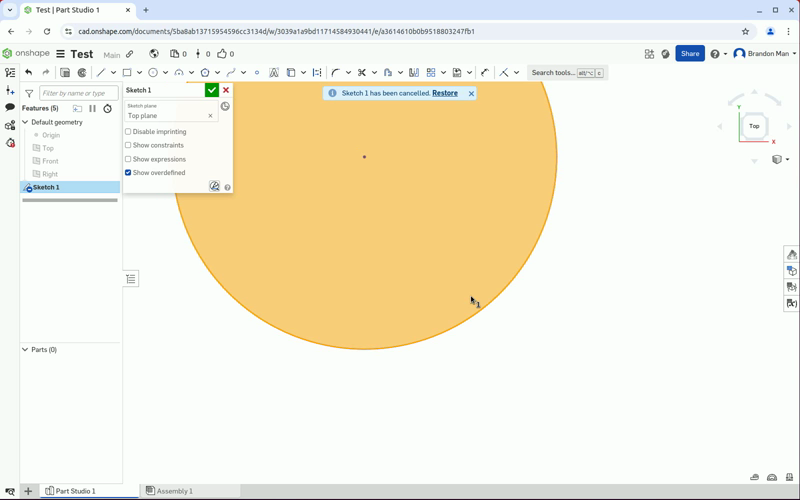
scroll(-6)
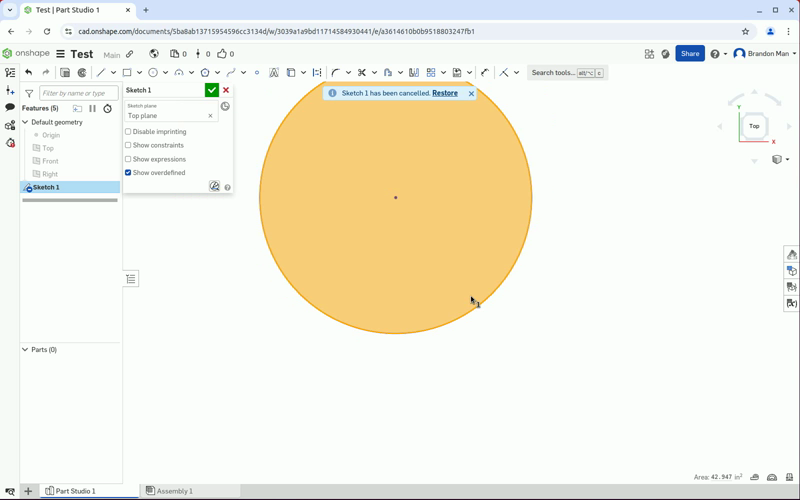
scroll(-6)
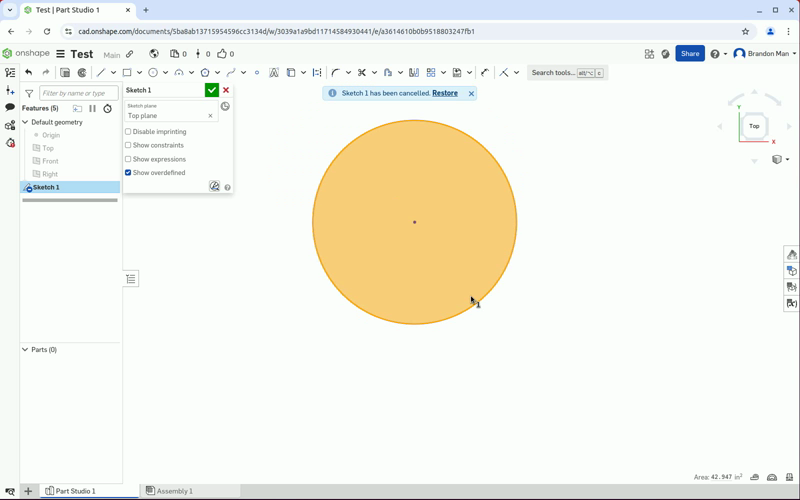
scroll(-6)
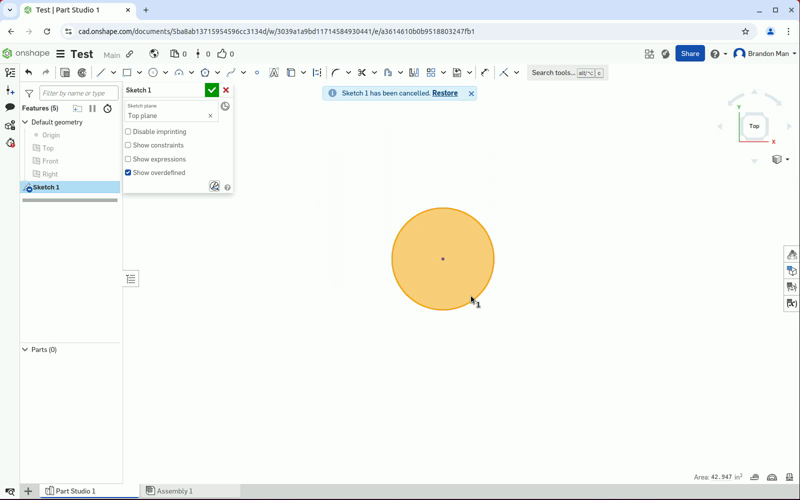
scroll(-6)
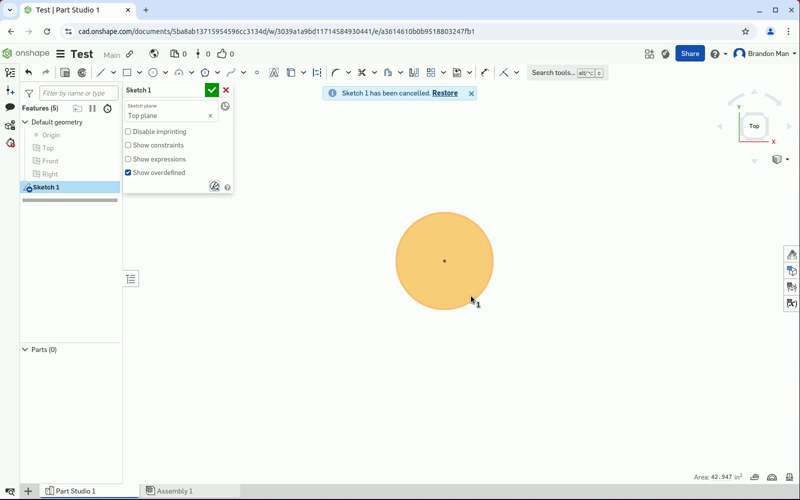
scroll(-6)
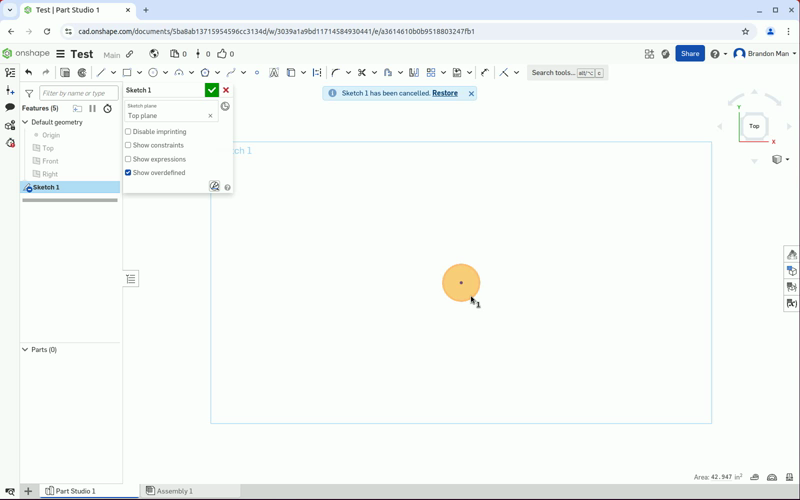
mouse_move(73, 352)
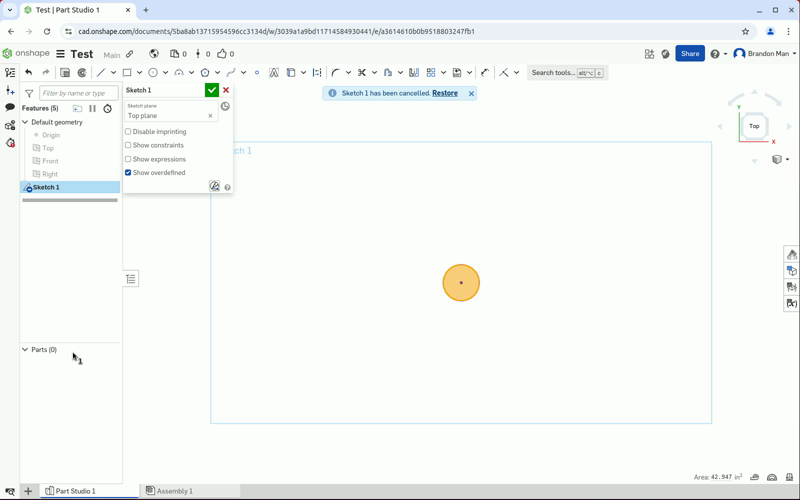
key(shift+y)
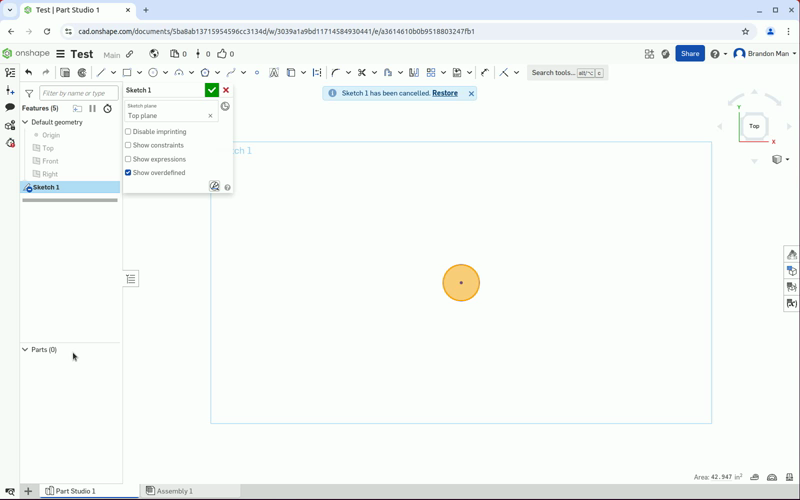
key(shift+e)
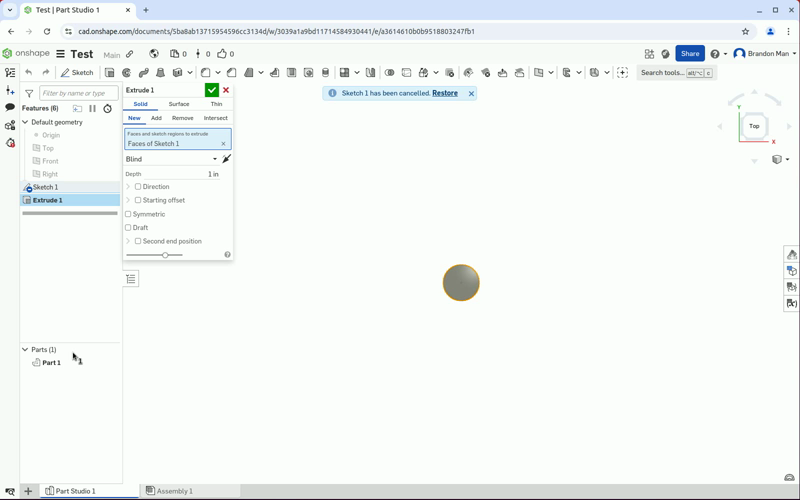
mouse_move(143, 106)
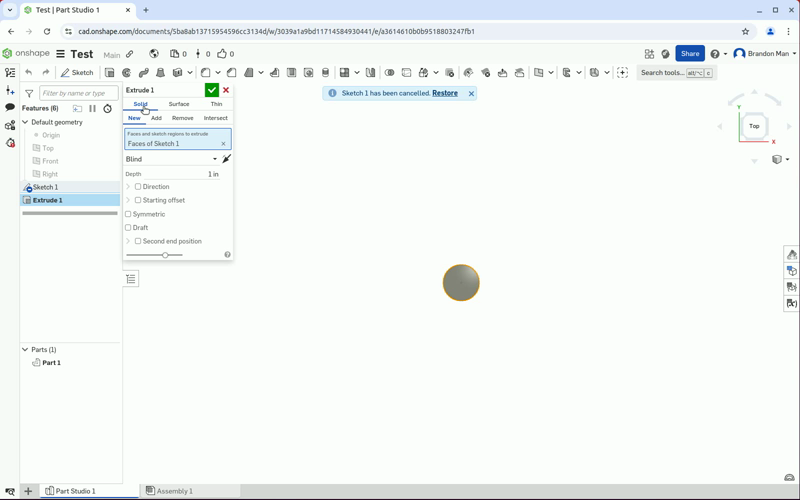
click(143, 106)
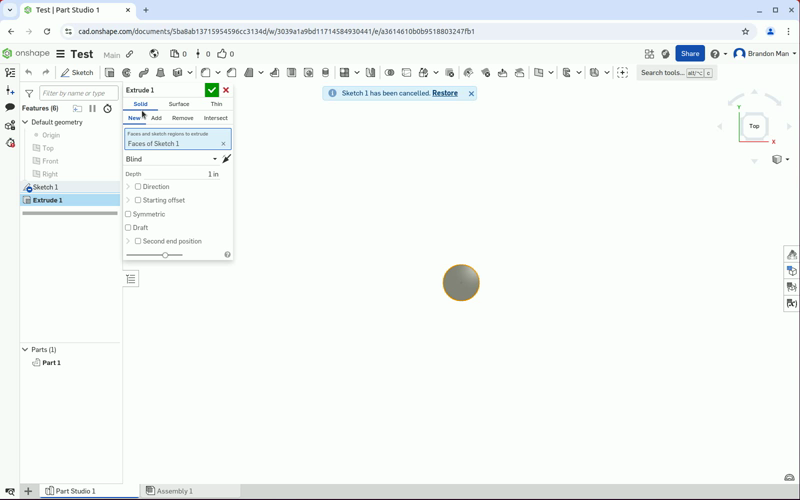
mouse_move(137, 120)
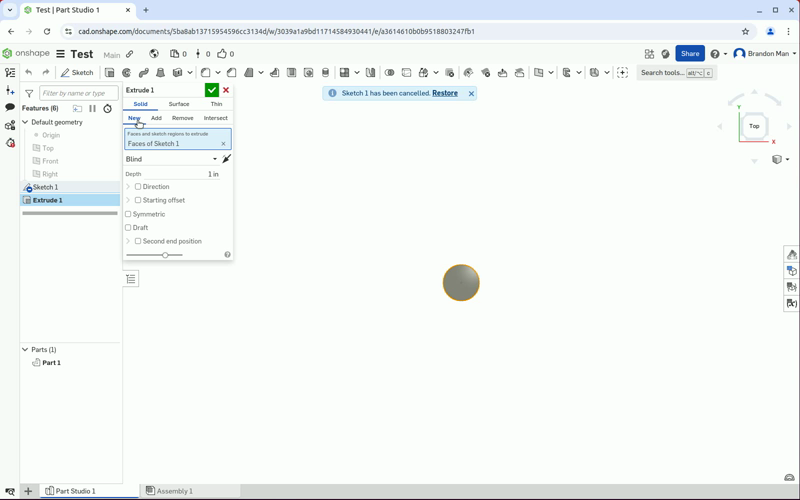
click(137, 120)
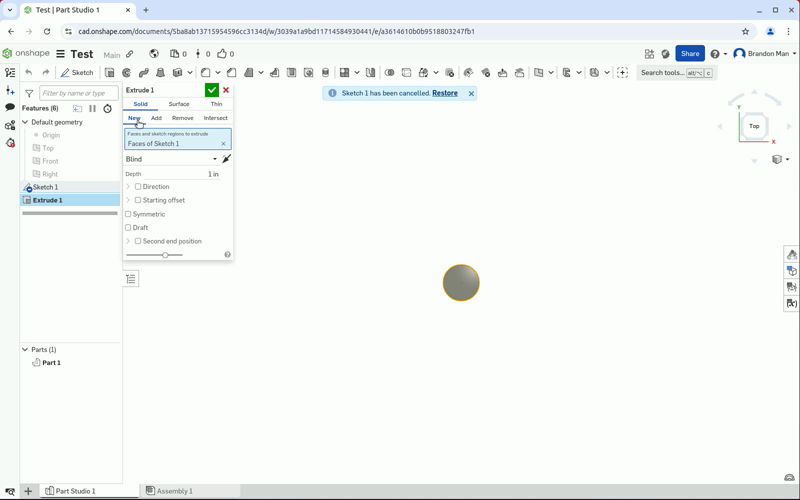
key(tab, 4)
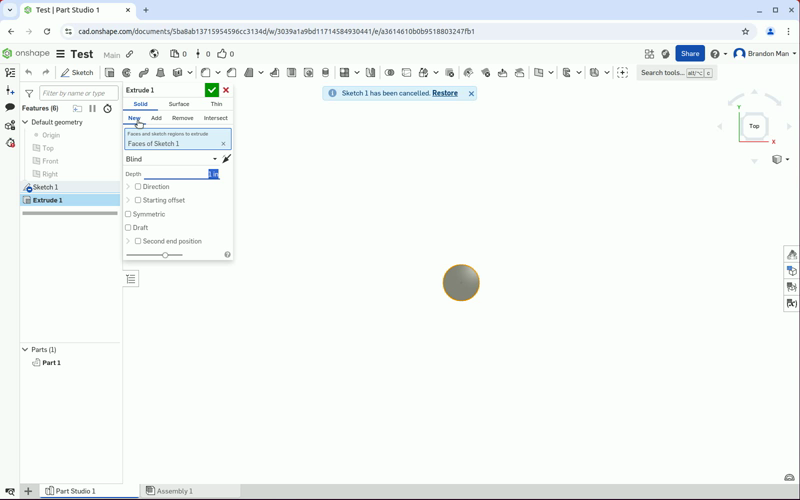
text(13.239)
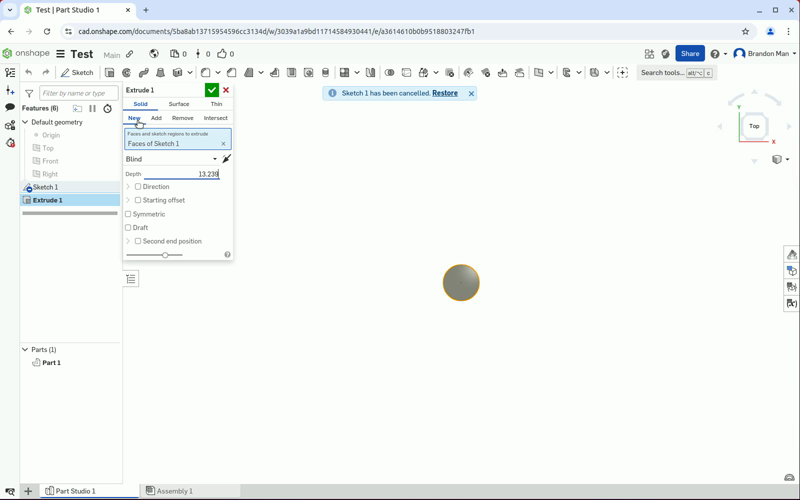
key(enter)
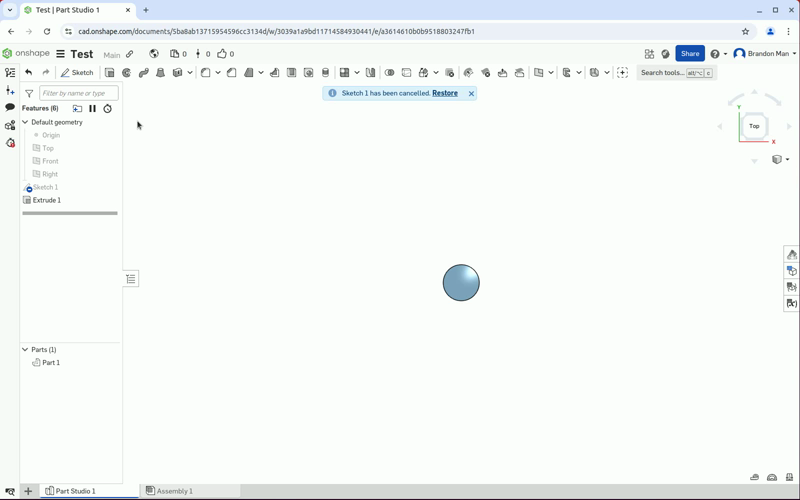
key(shift+h)
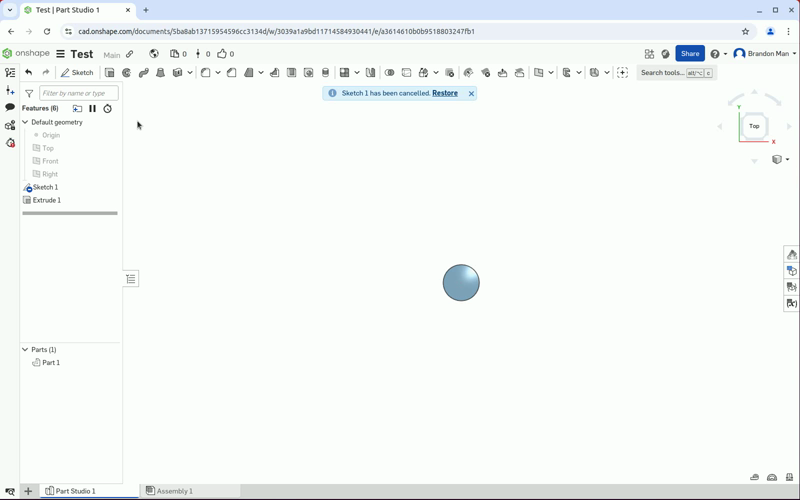
key(shift+h)
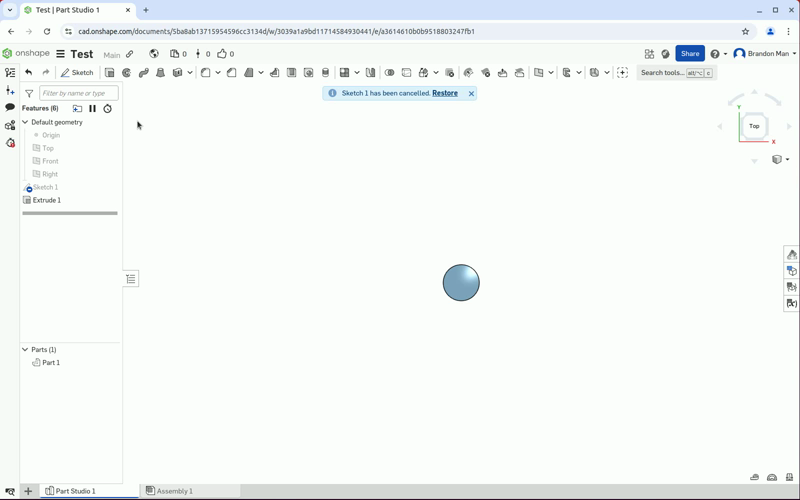
mouse_move(73, 189)
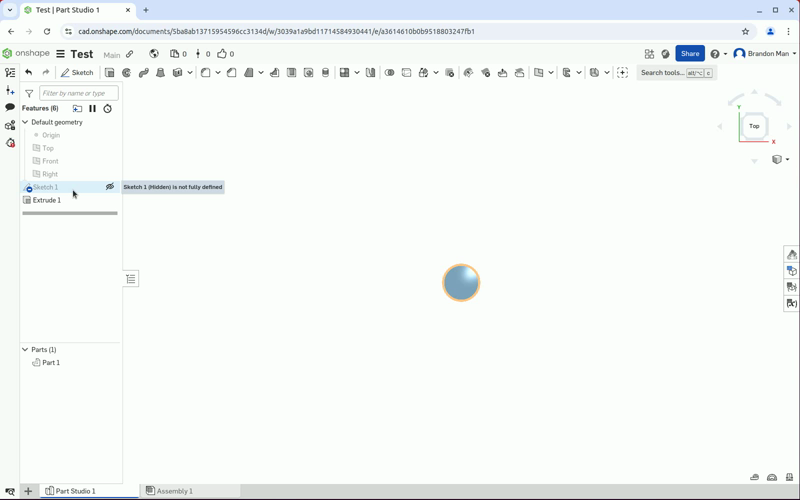
click(73, 189)
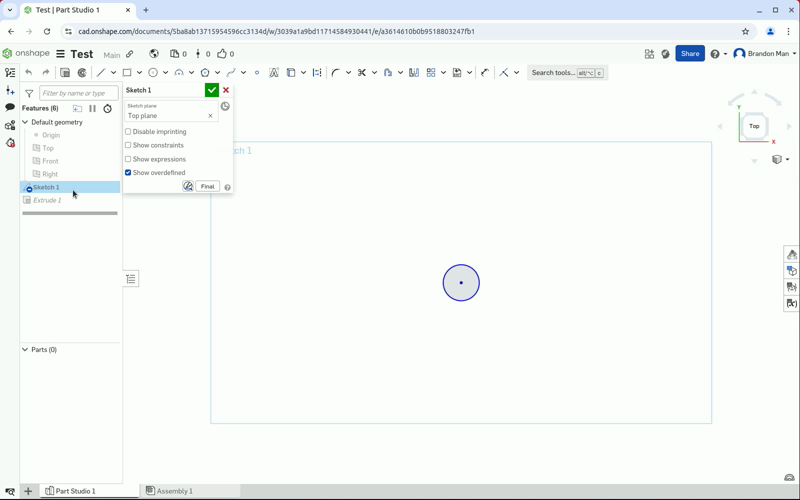
mouse_move(229, 92)
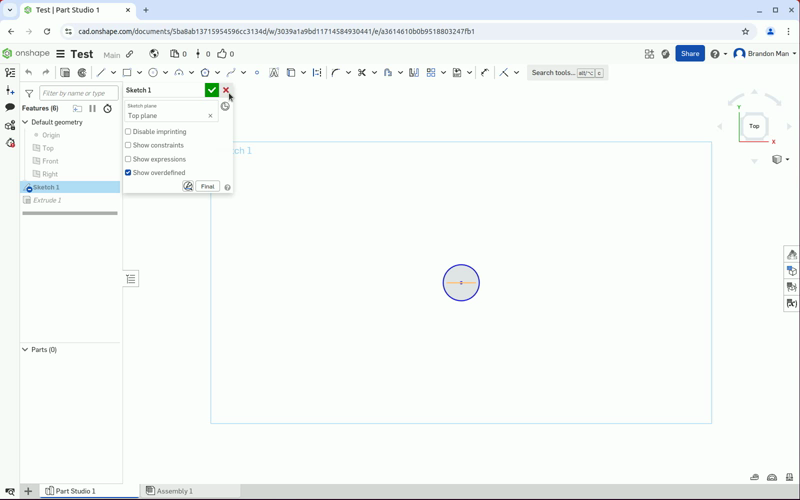
click(229, 92)
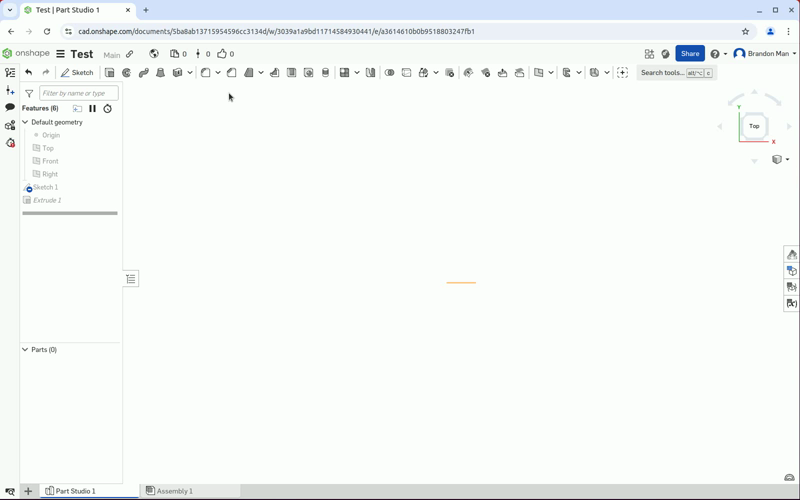
mouse_move(541, 75)
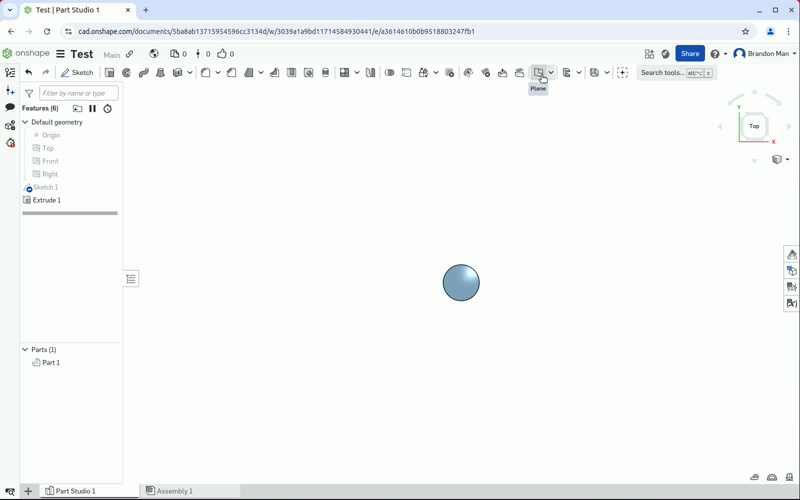
click(541, 75)
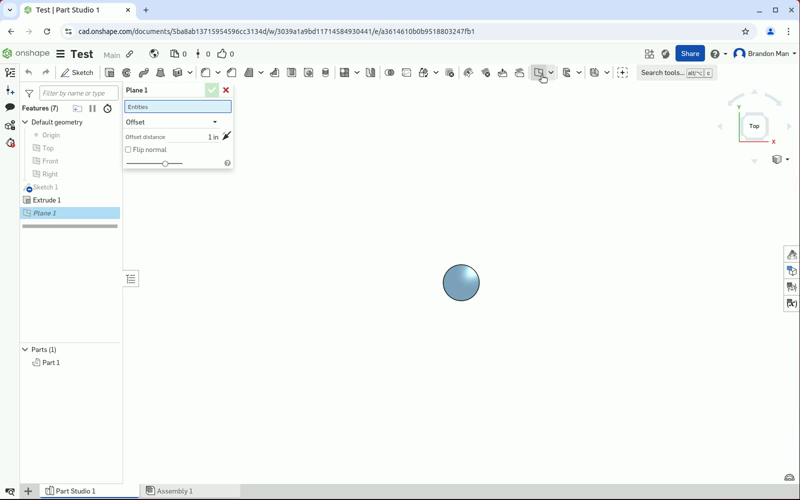
mouse_move(73, 150)
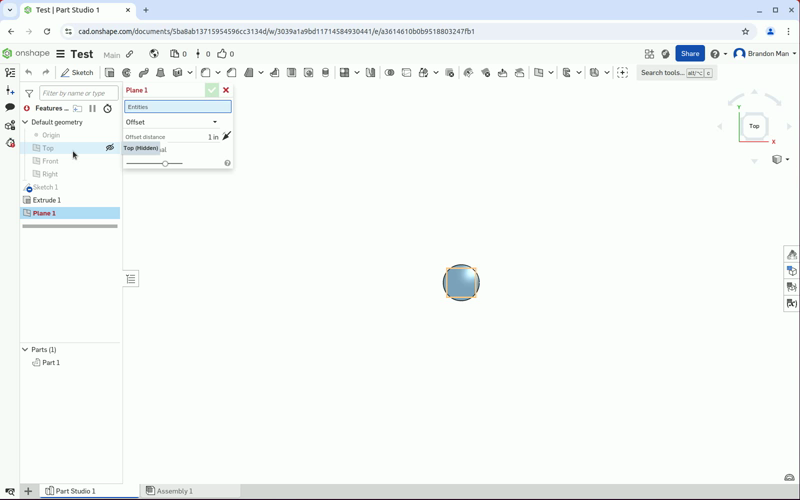
click(73, 150)
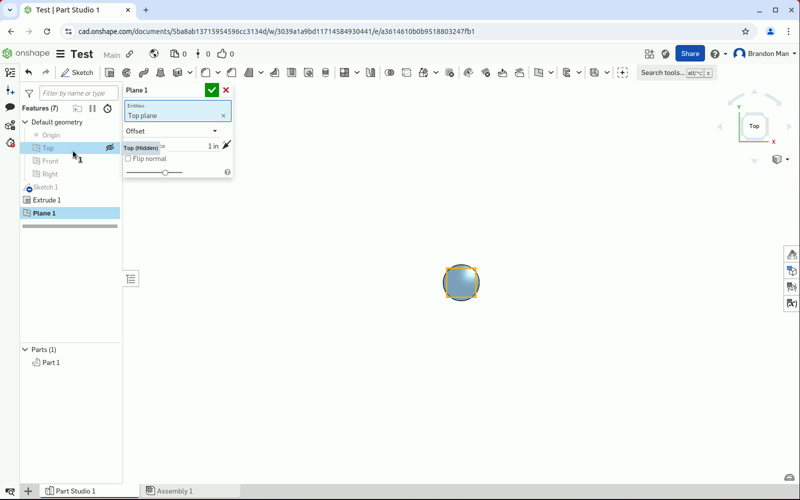
key(tab, 2)
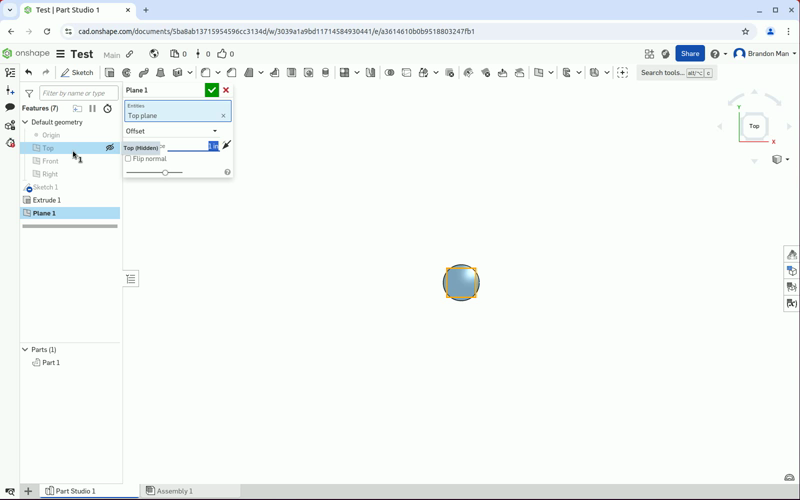
text(13.249)
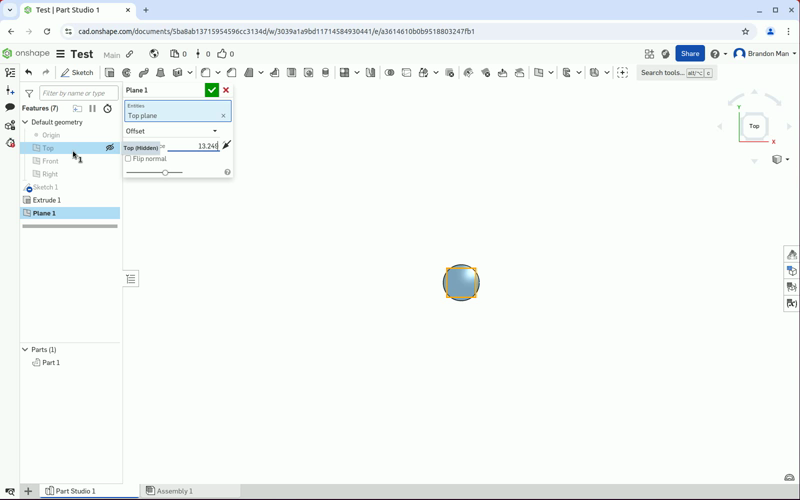
key(enter, 2)
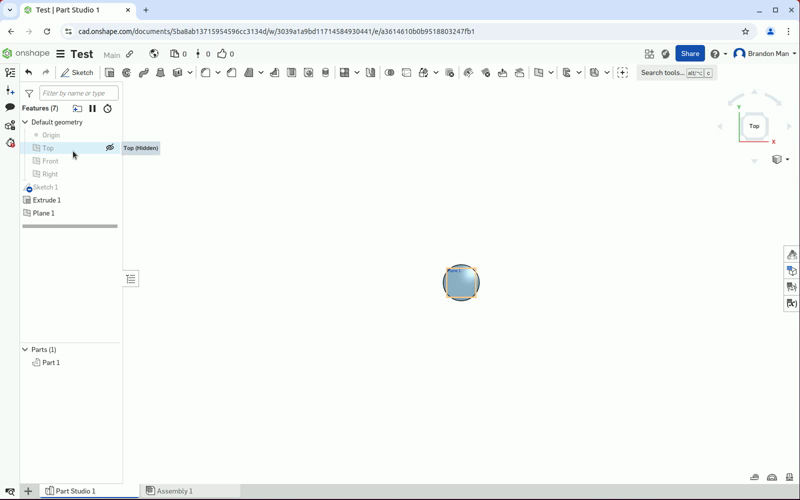
key(shift+s)
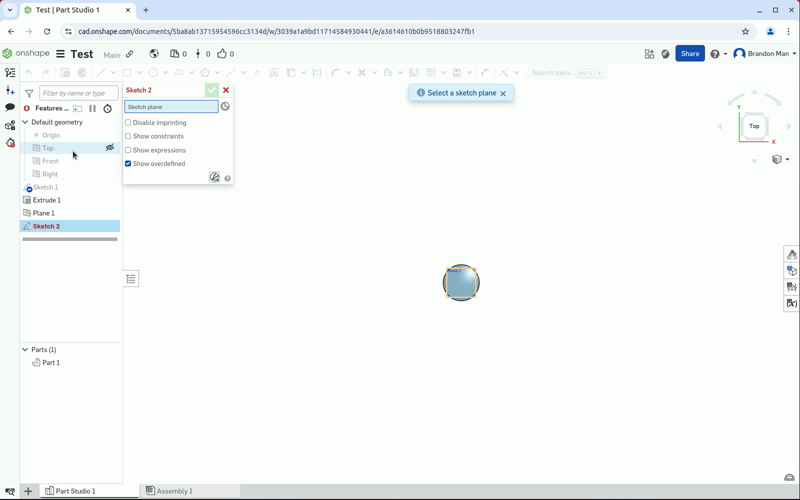
mouse_move(73, 215)
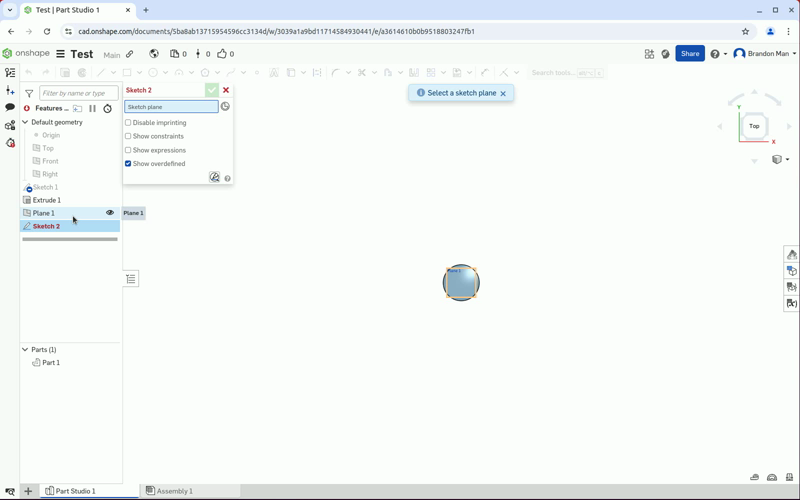
click(73, 215)
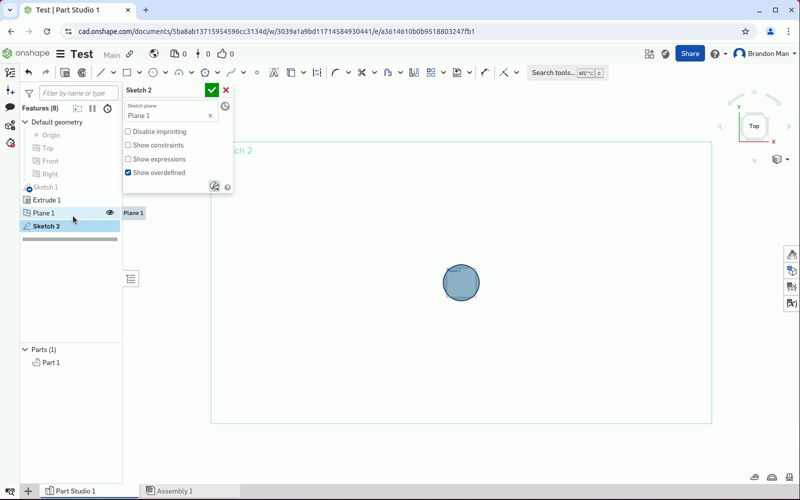
mouse_move(73, 352)
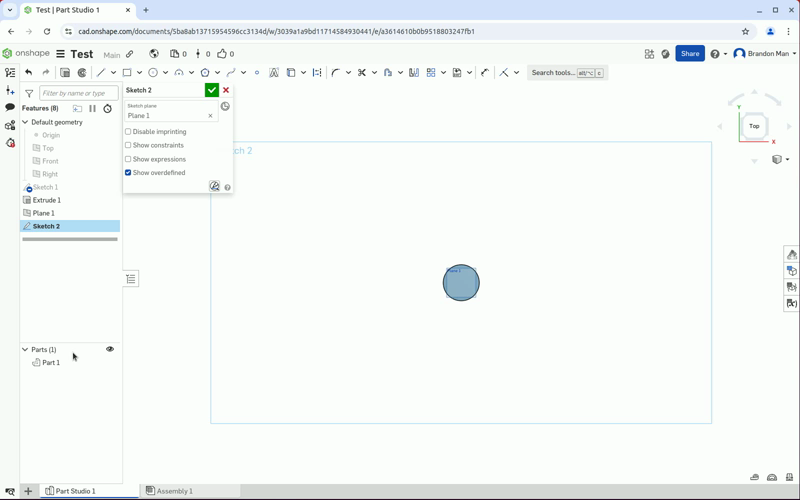
key(y)
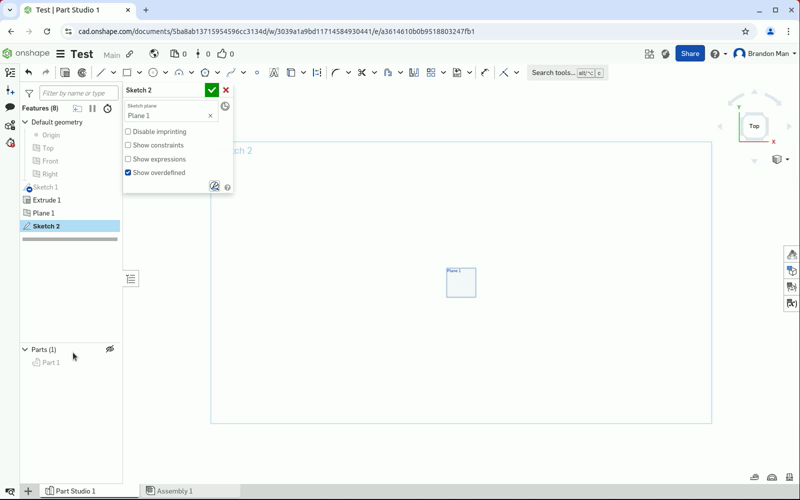
key(c)
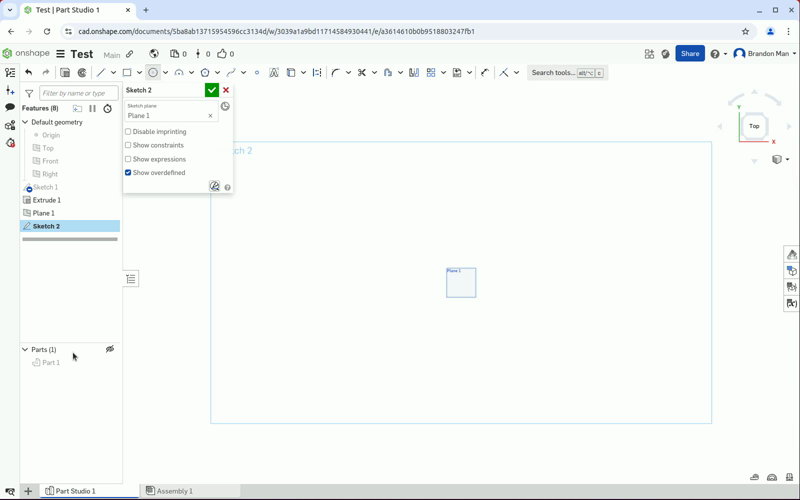
key_down(shift)
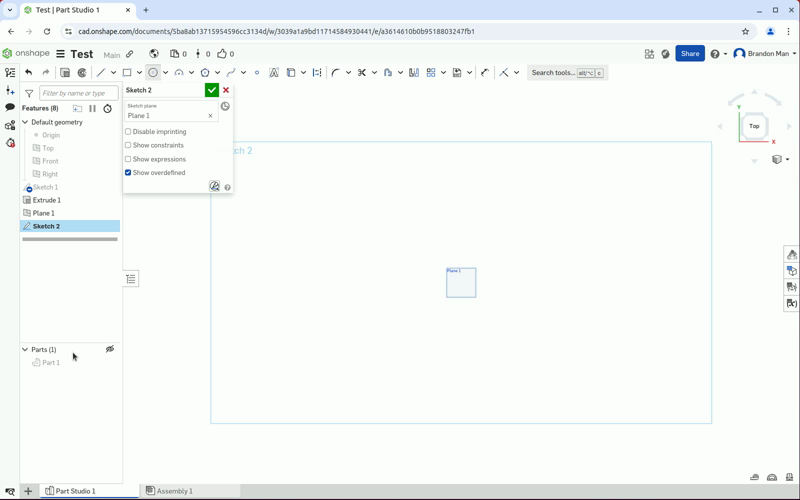
mouse_move(461, 282)
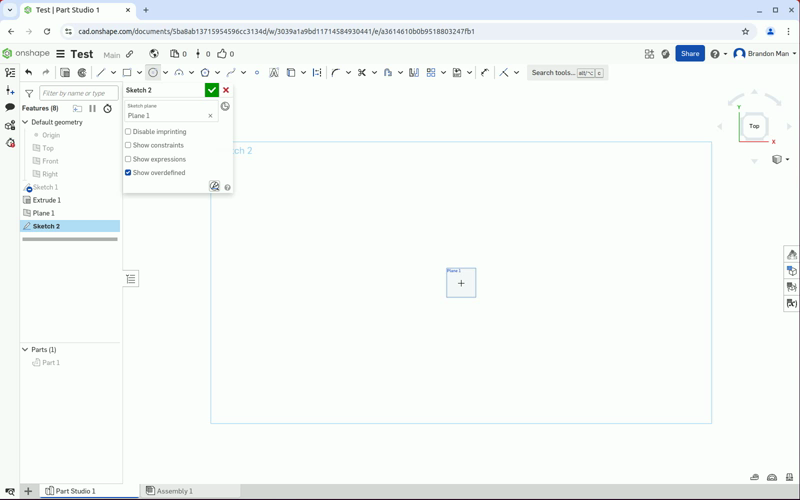
click(461, 282)
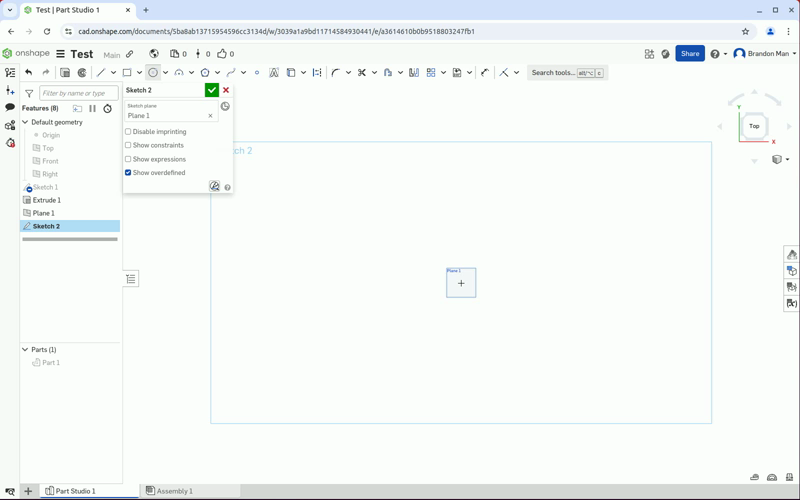
key_up(shift)
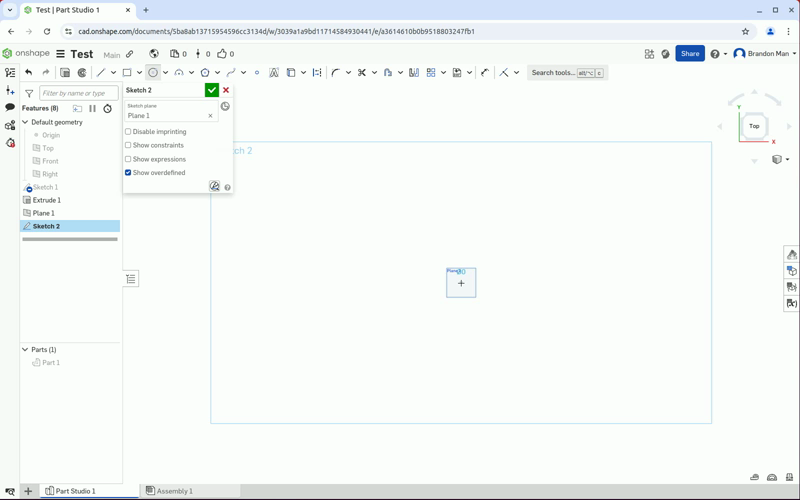
mouse_move(470, 282)
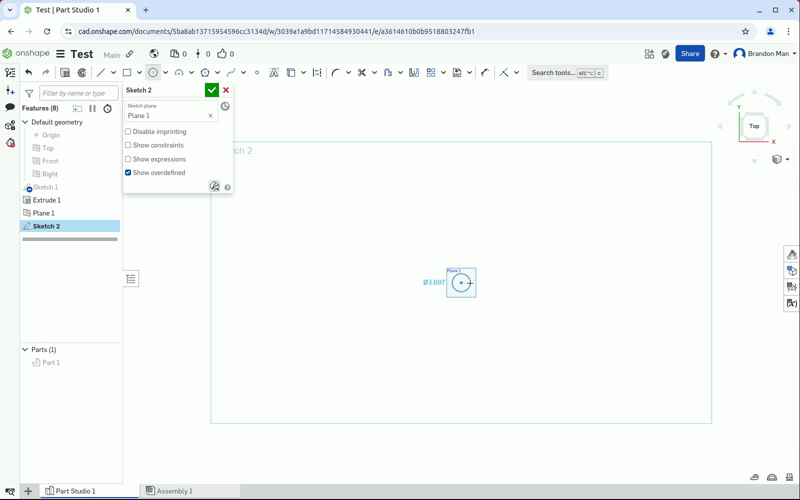
click(470, 282)
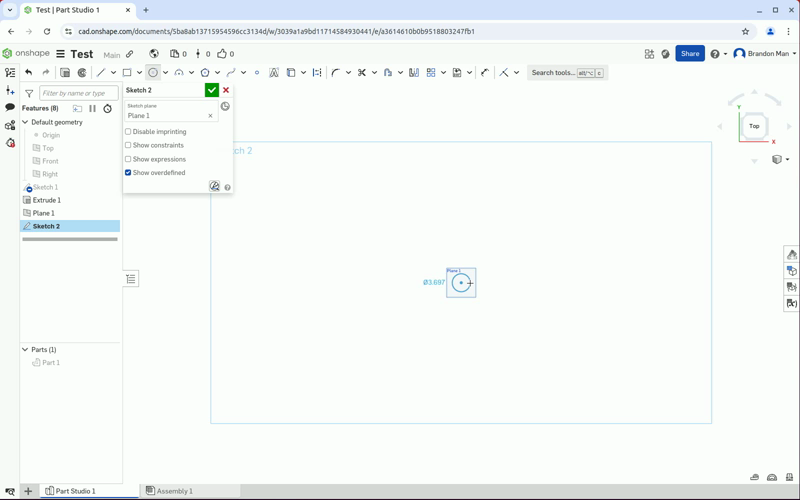
key(esc)
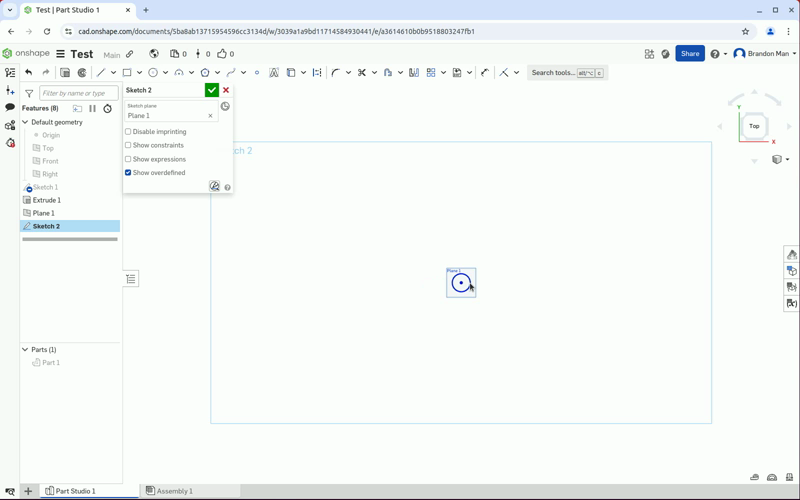
mouse_move(464, 286)
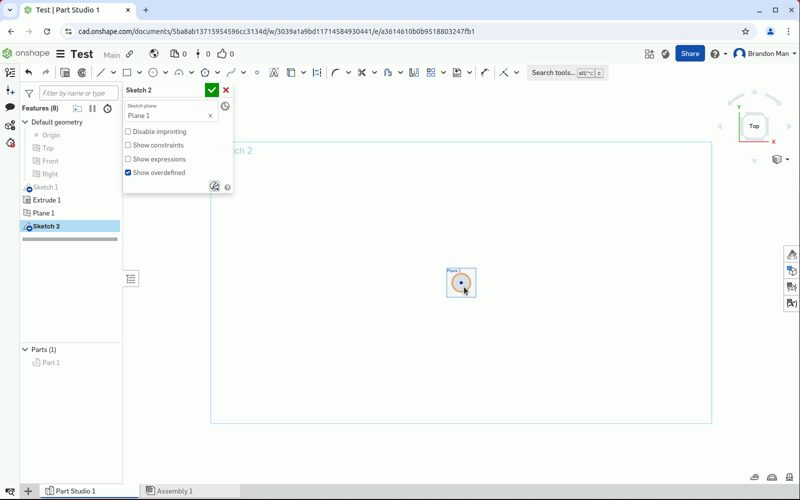
scroll(6)
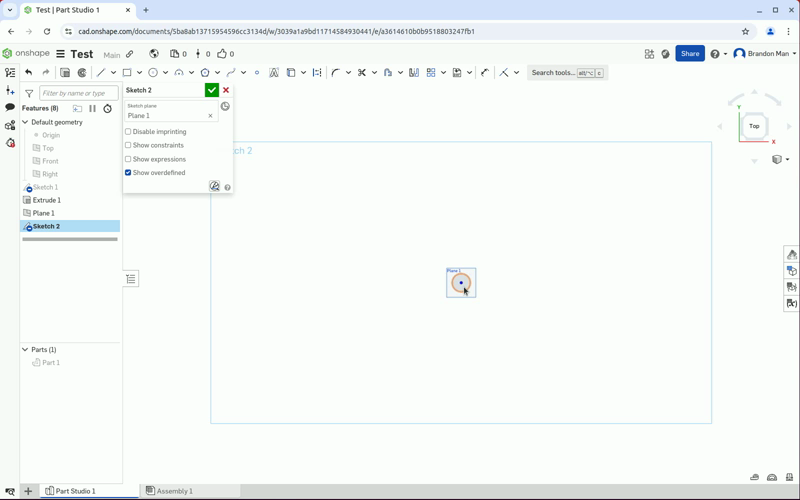
scroll(6)
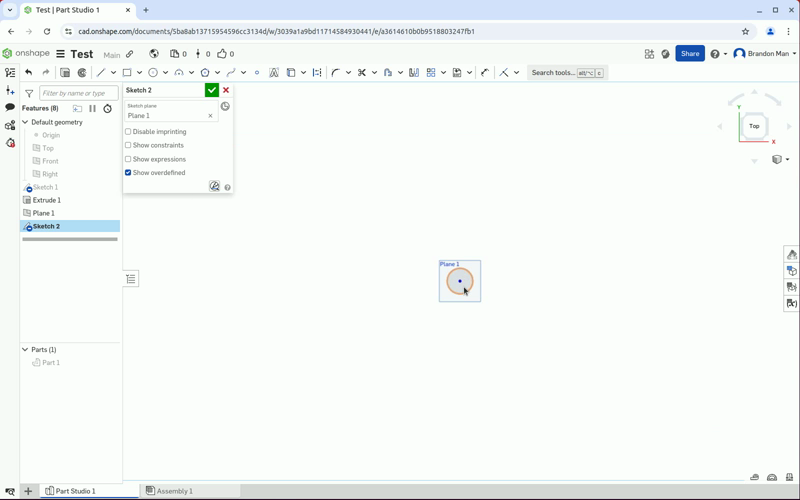
scroll(6)
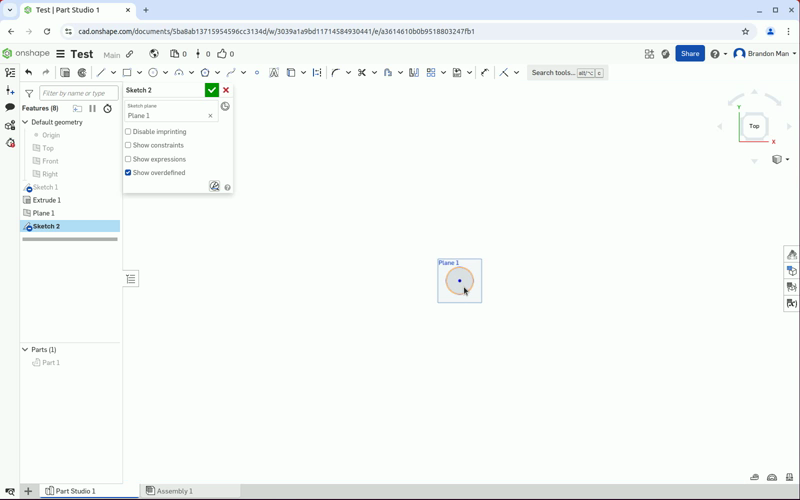
scroll(6)
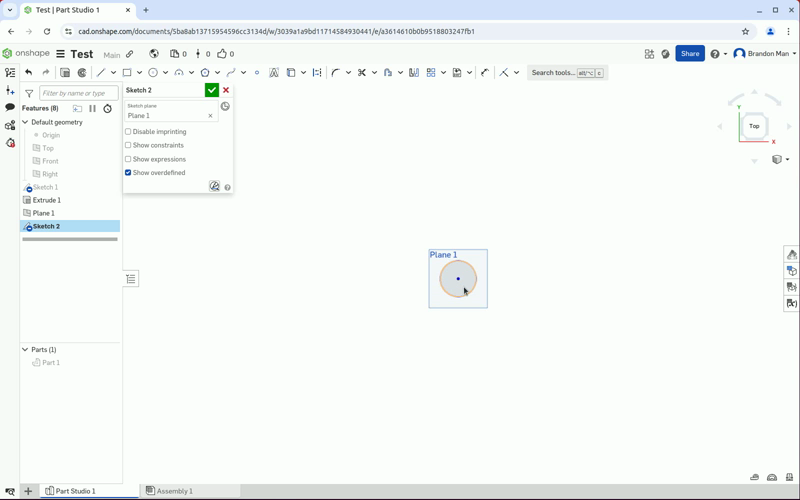
scroll(6)
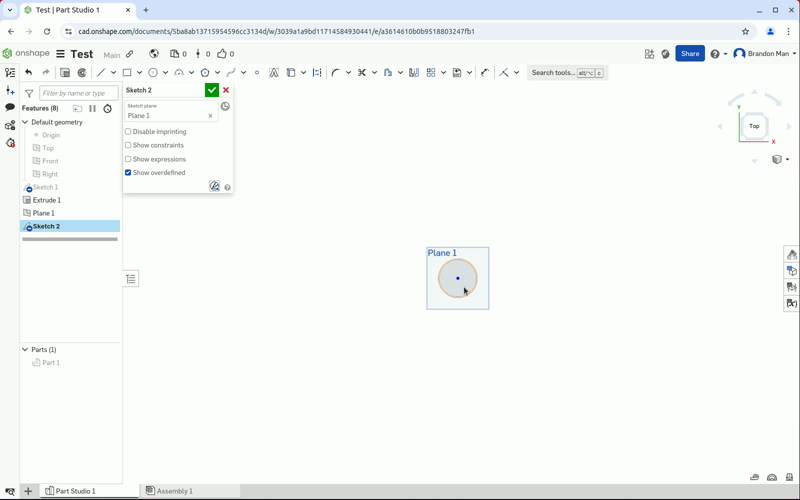
scroll(6)
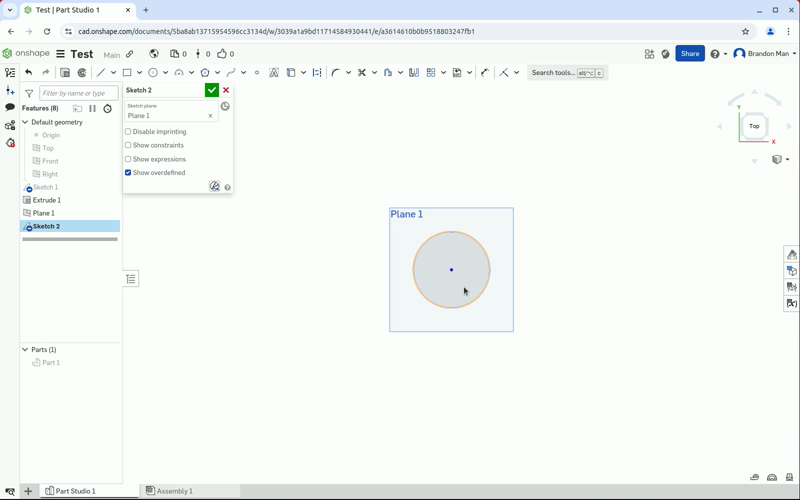
scroll(6)
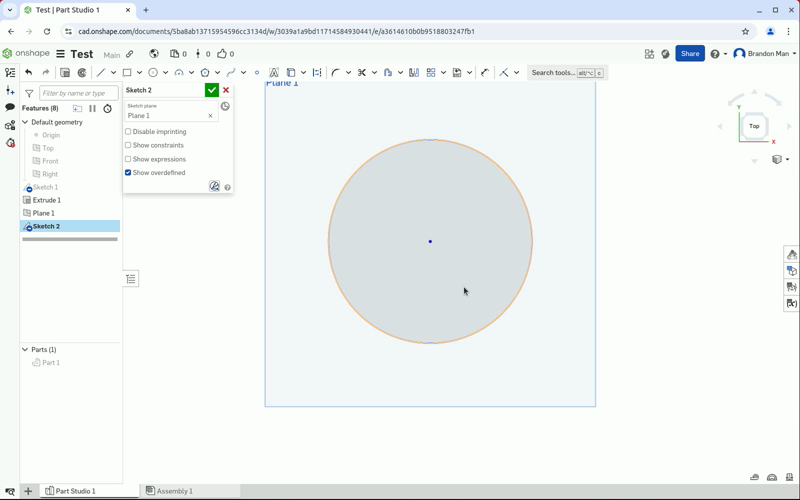
click(464, 286)
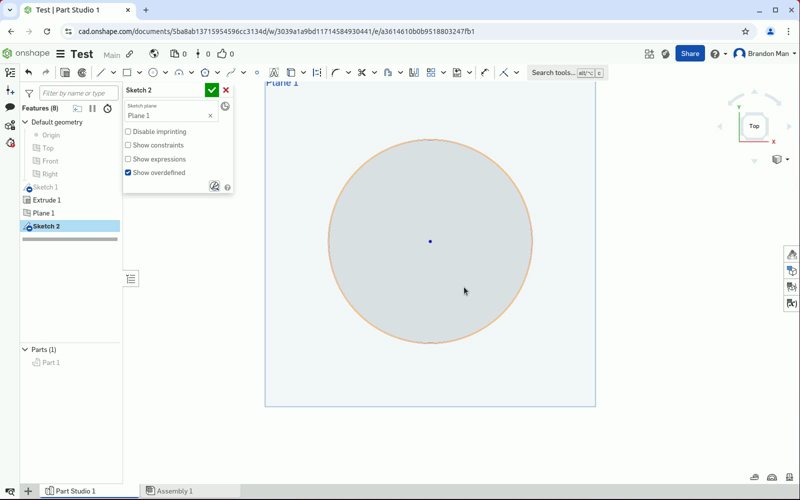
scroll(-6)
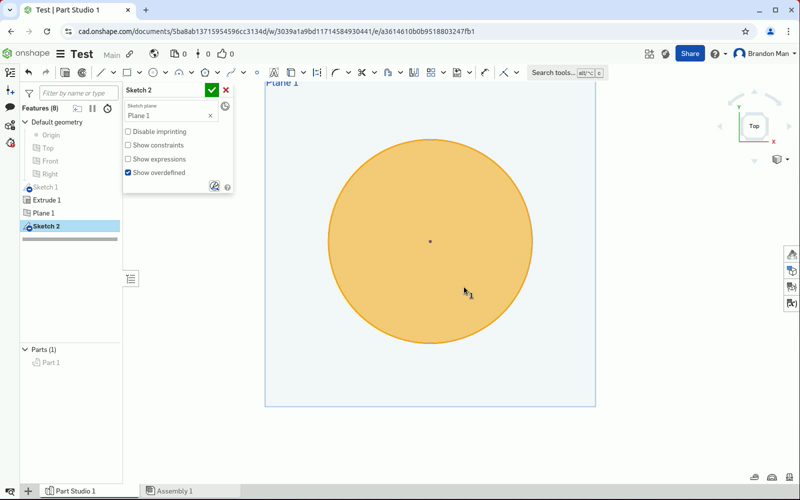
scroll(-6)
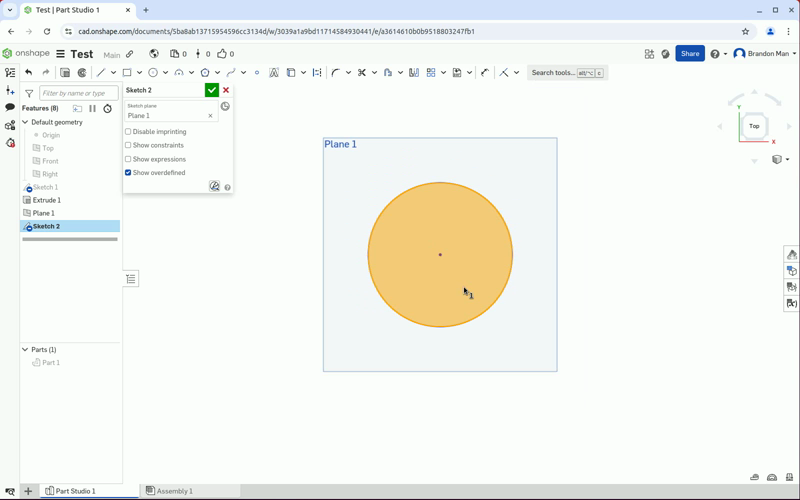
scroll(-6)
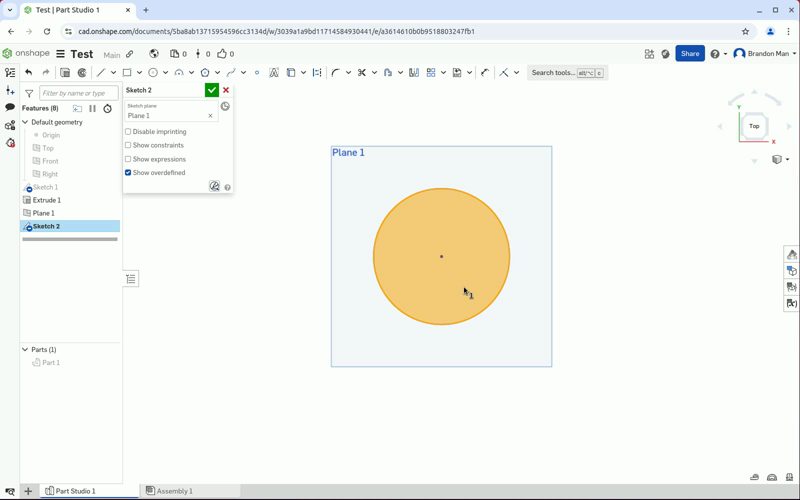
scroll(-6)
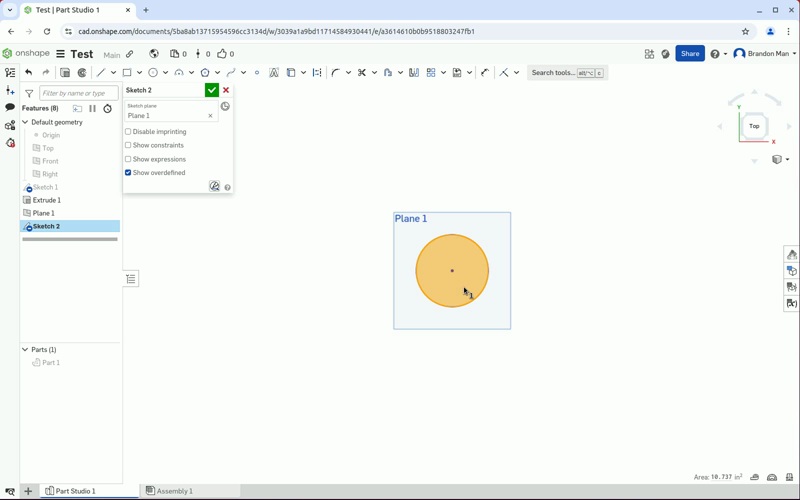
scroll(-6)
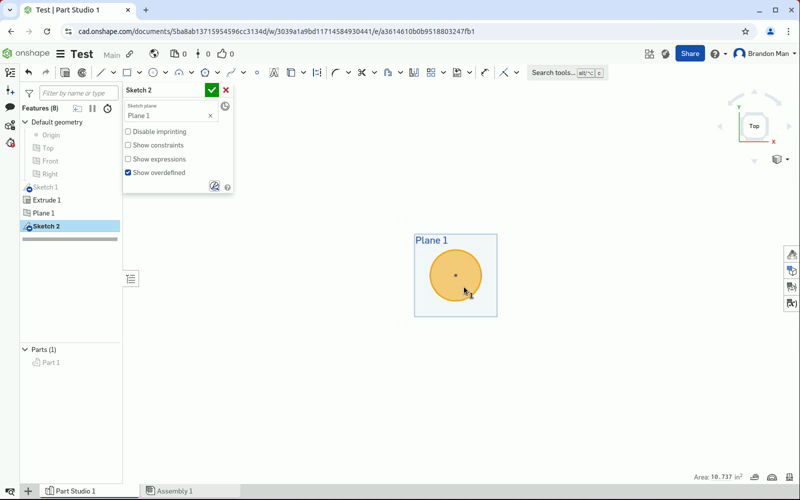
scroll(-6)
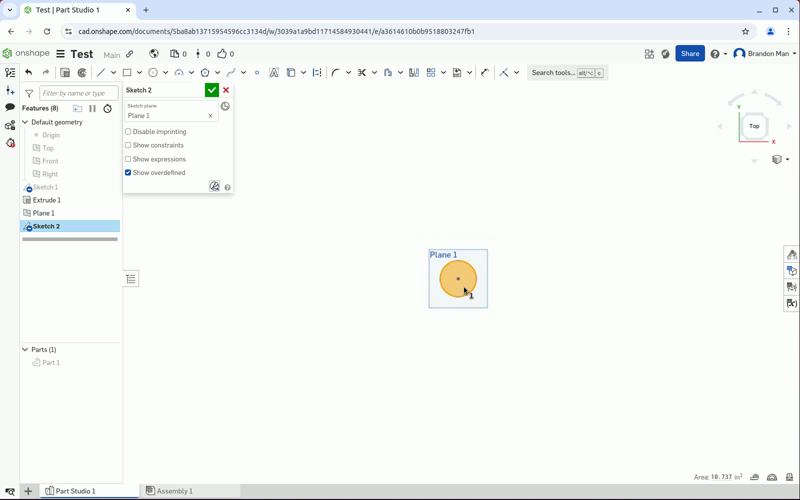
scroll(-6)
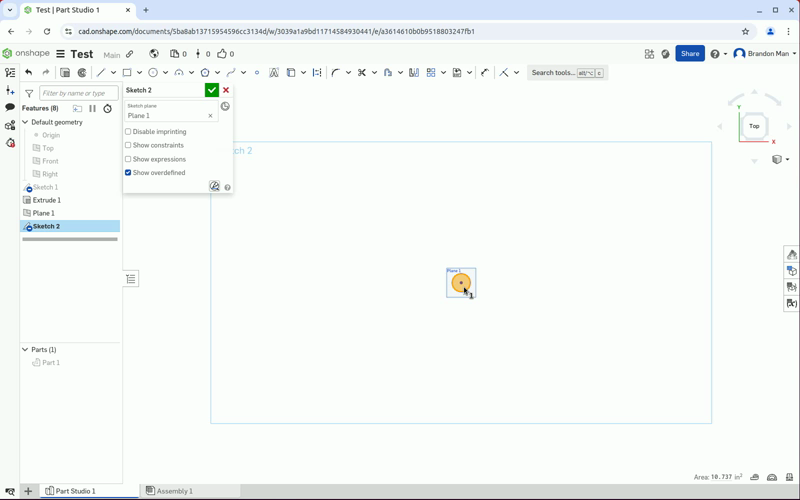
mouse_move(73, 352)
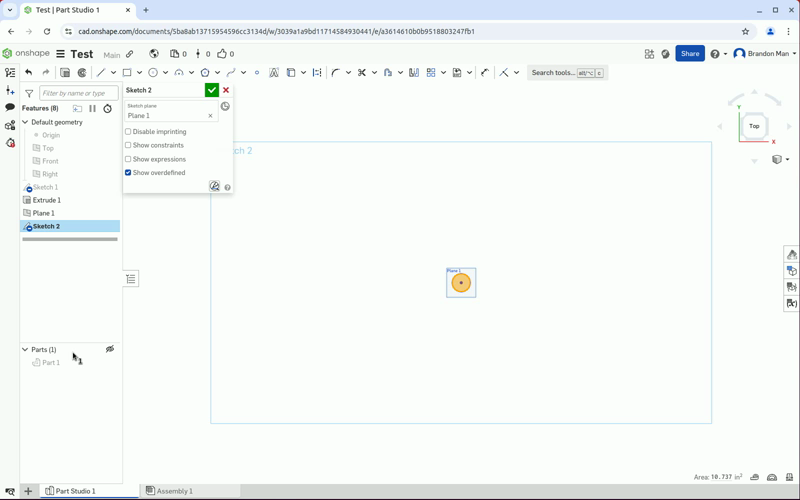
key(shift+y)
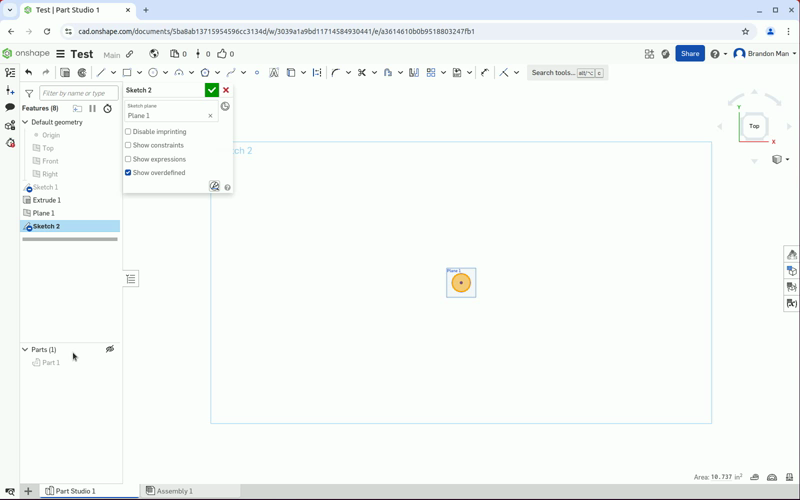
key(shift+e)
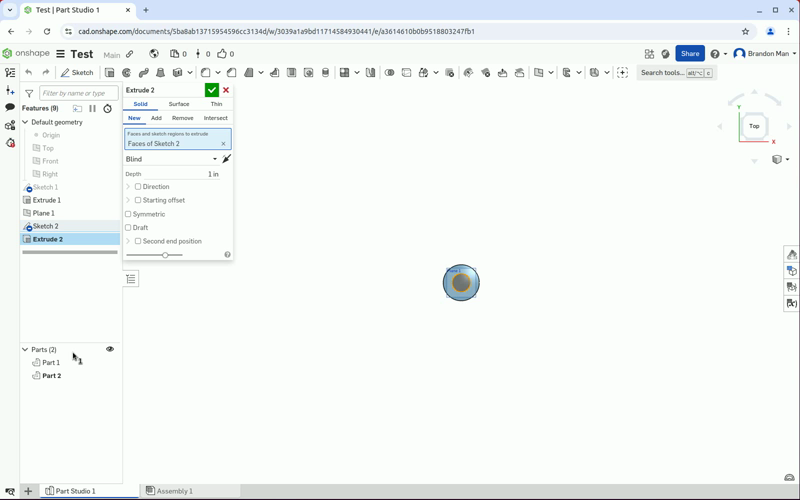
mouse_move(143, 106)
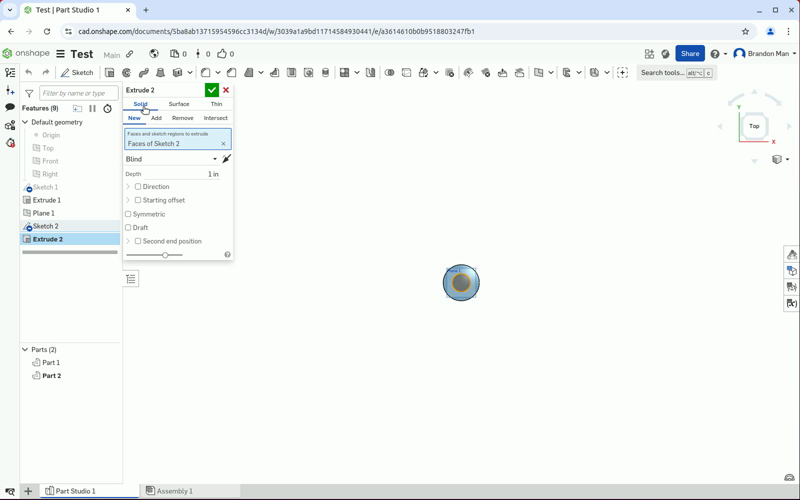
click(143, 106)
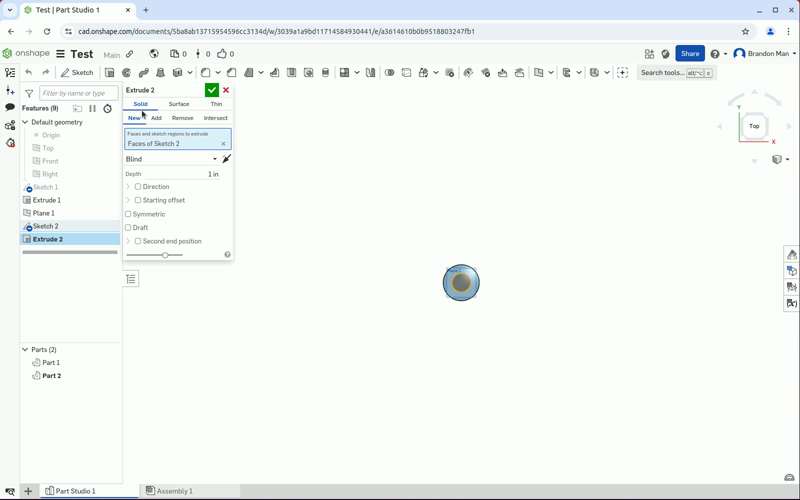
mouse_move(137, 120)
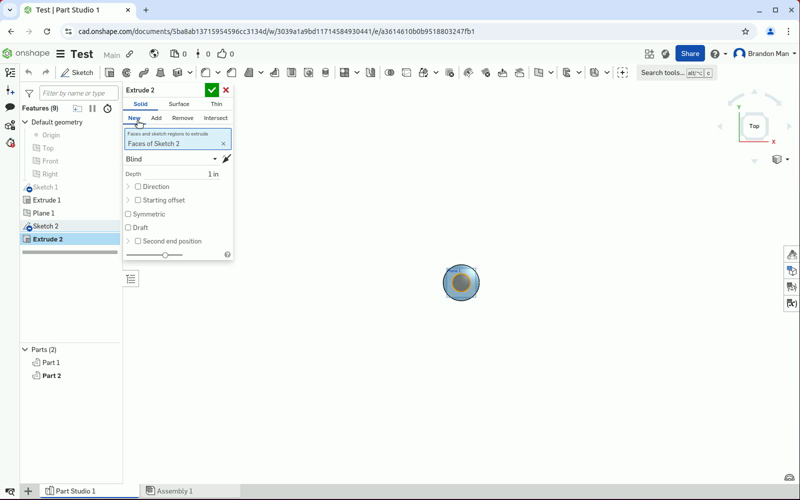
click(137, 120)
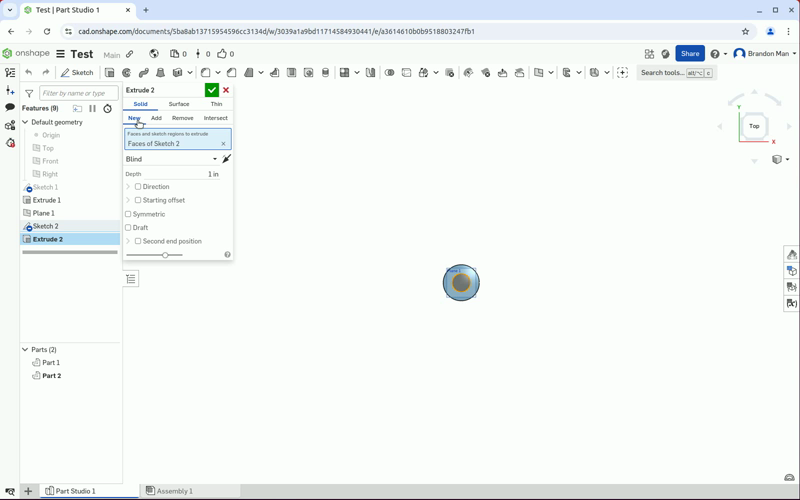
key(tab, 4)
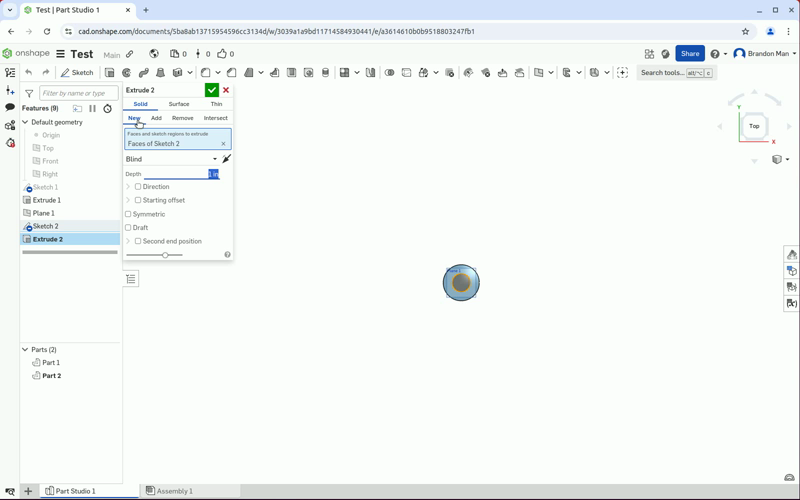
text(9.869)
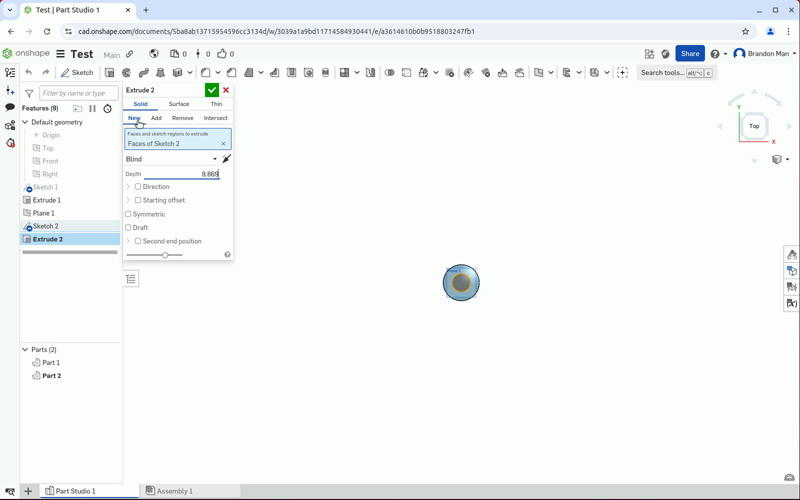
key(enter)
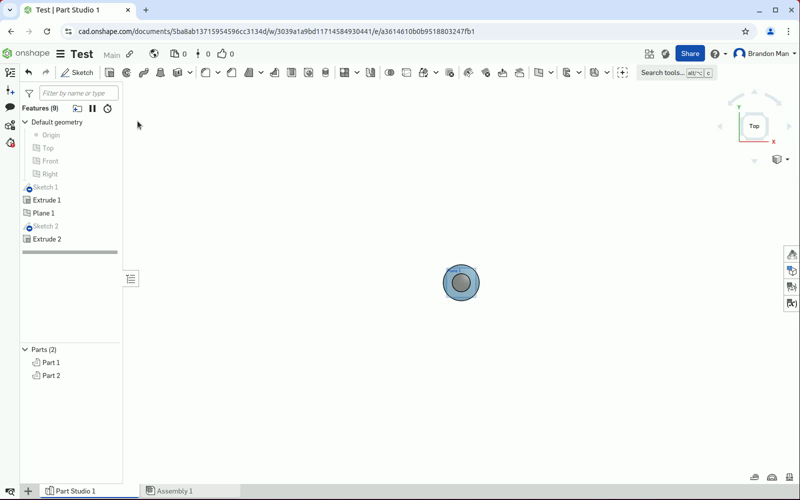
key(shift+h)
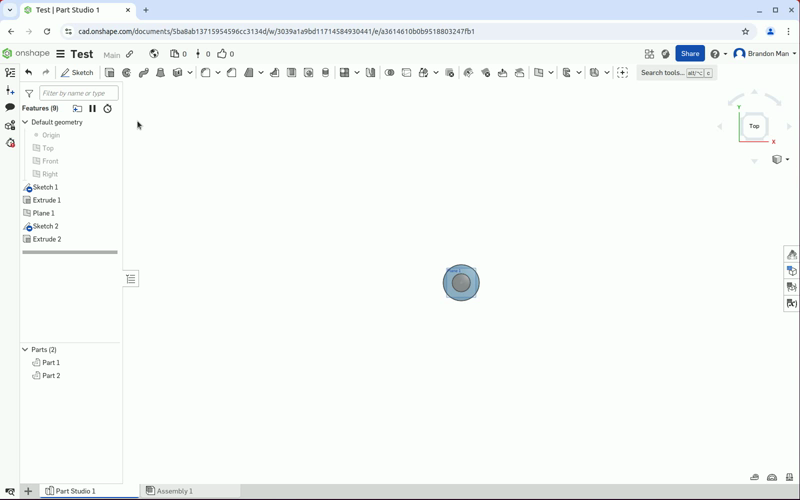
key(shift+h)
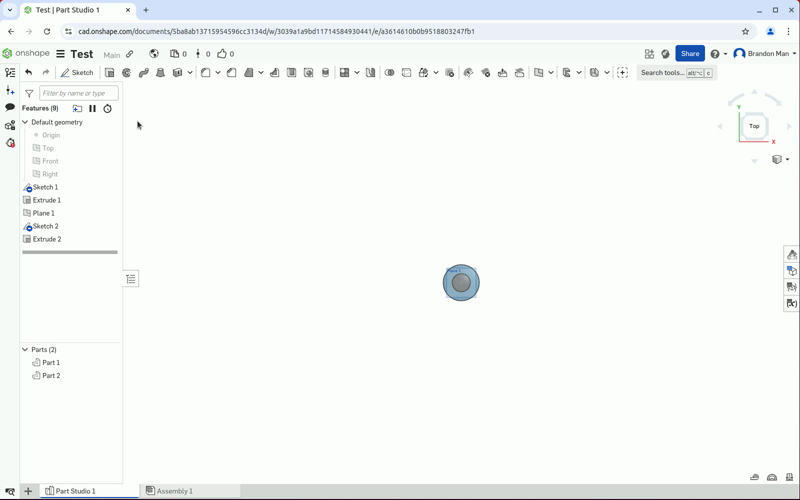
key(shift+7)
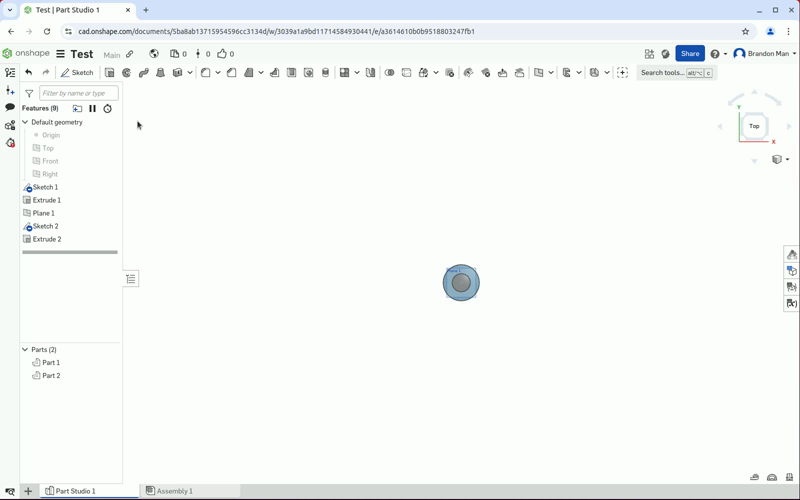
key(up, 3)
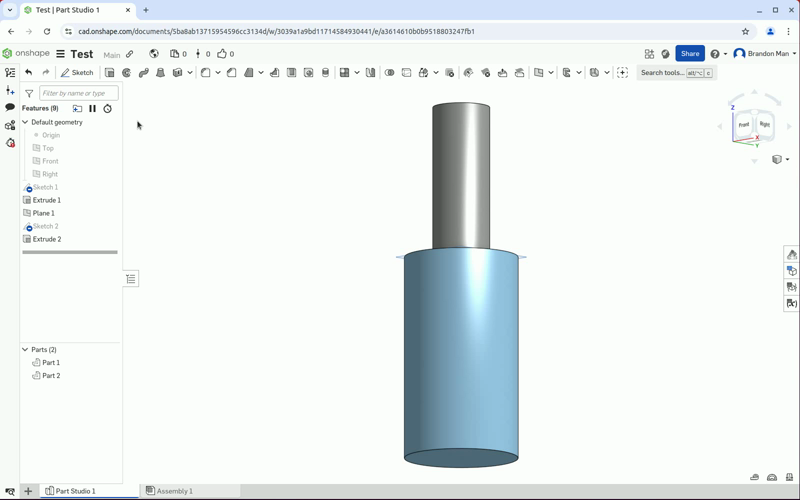
key(left, 3)
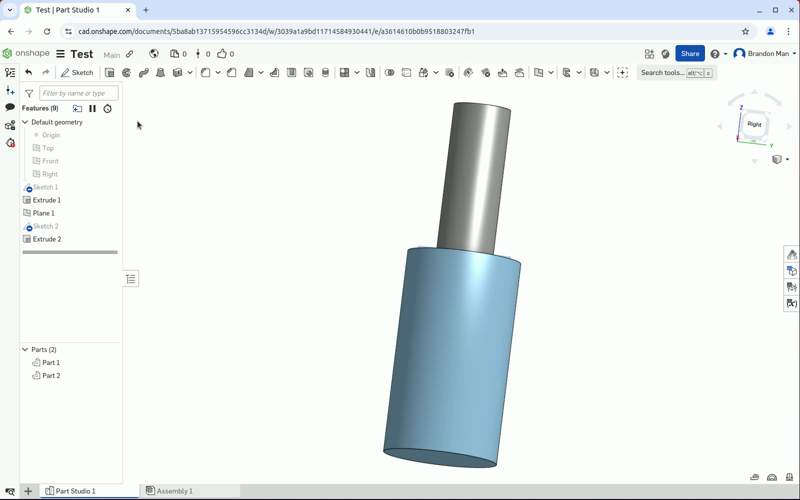
key(right, 3)
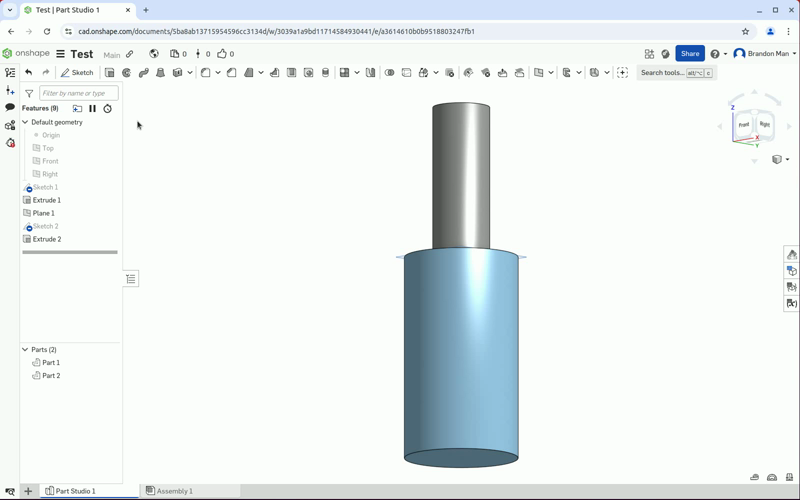
key(down, 3)
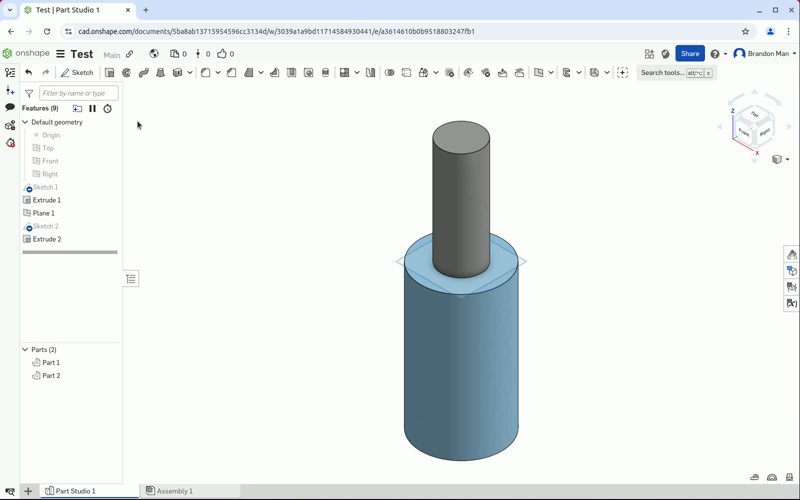
mouse_move(73, 189)
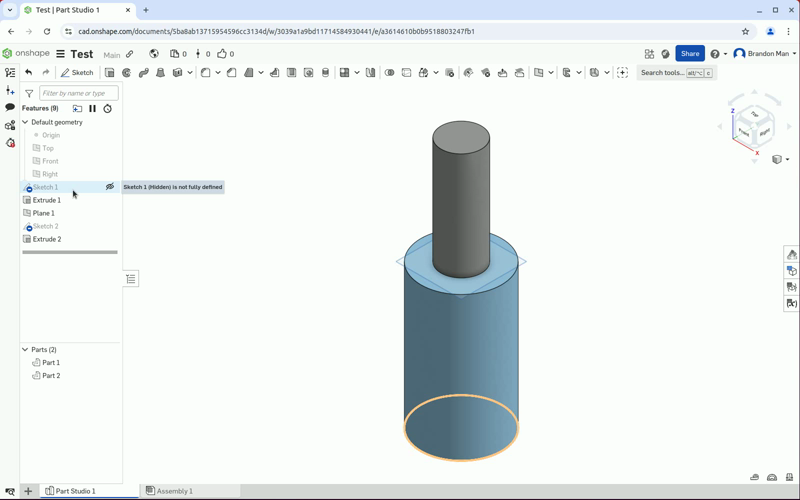
click(73, 189)